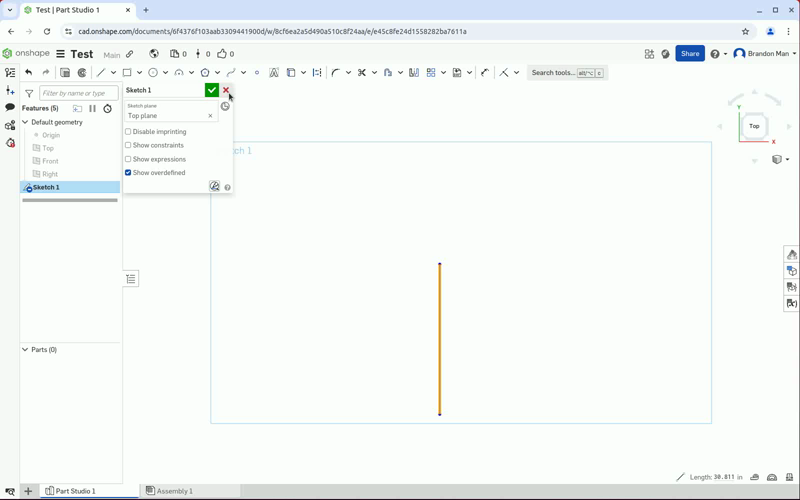
key(shift+h)
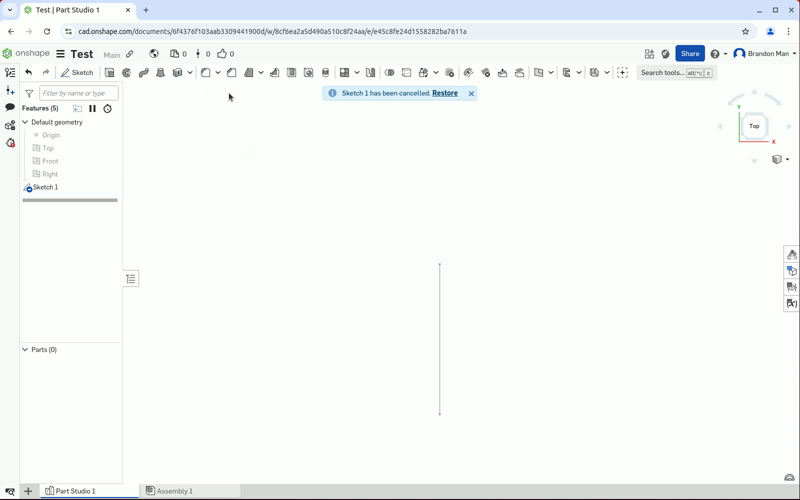
key(shift+s)
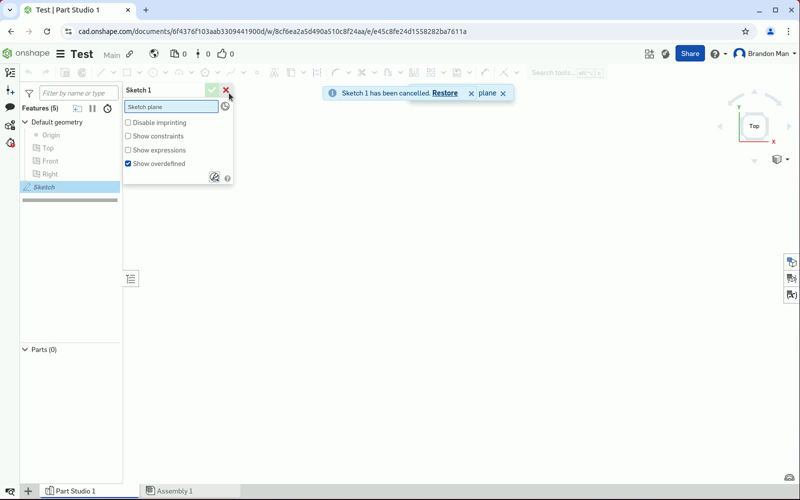
mouse_move(73, 150)
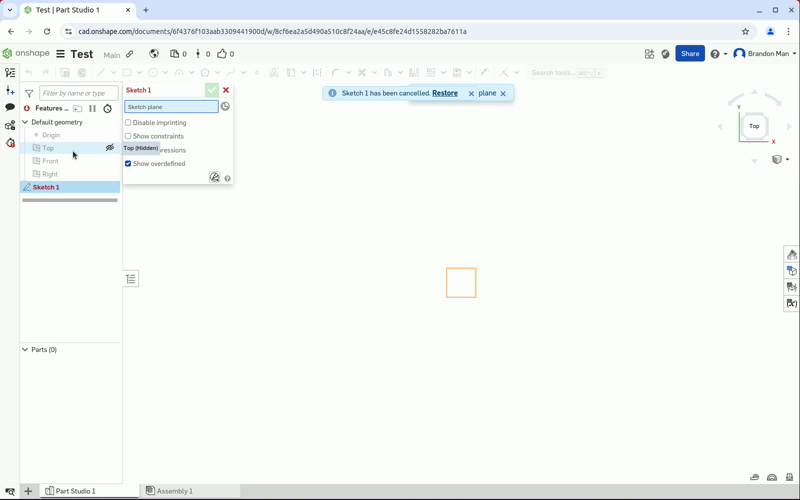
click(73, 150)
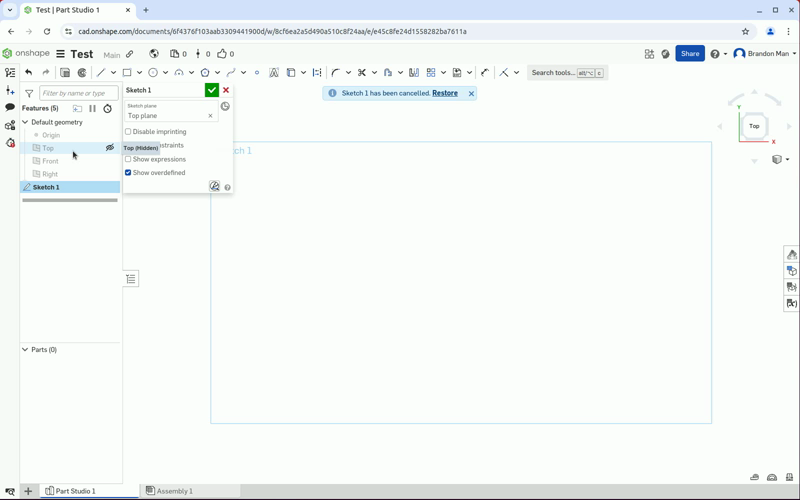
mouse_move(73, 352)
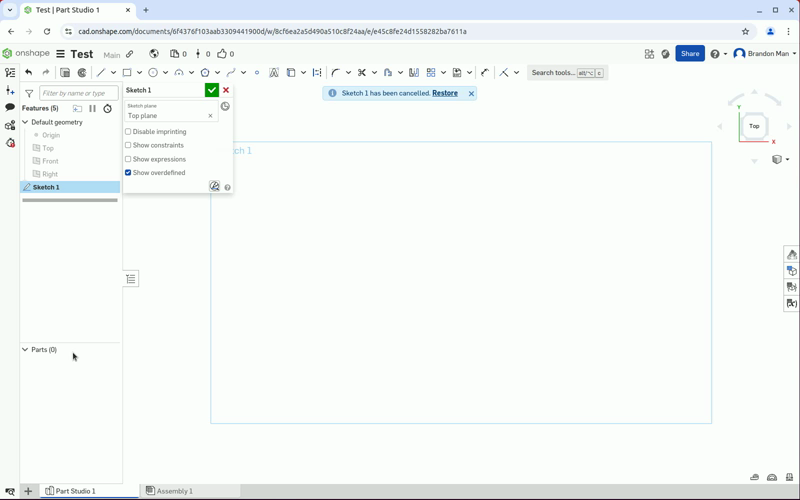
key(y)
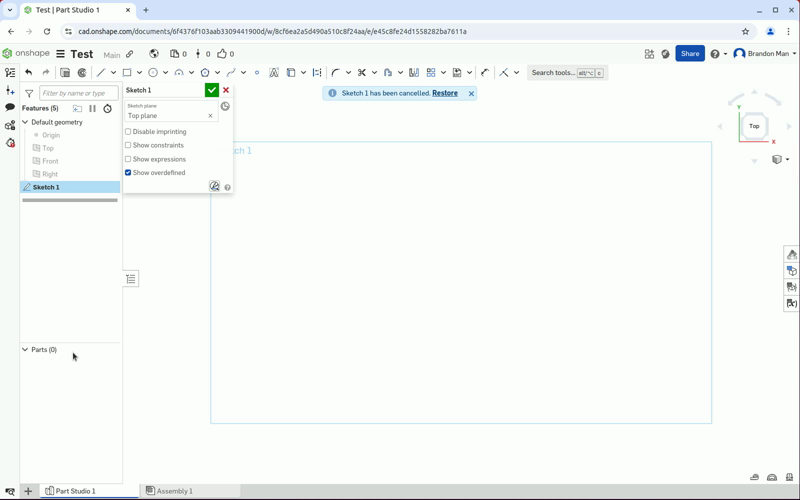
key(l)
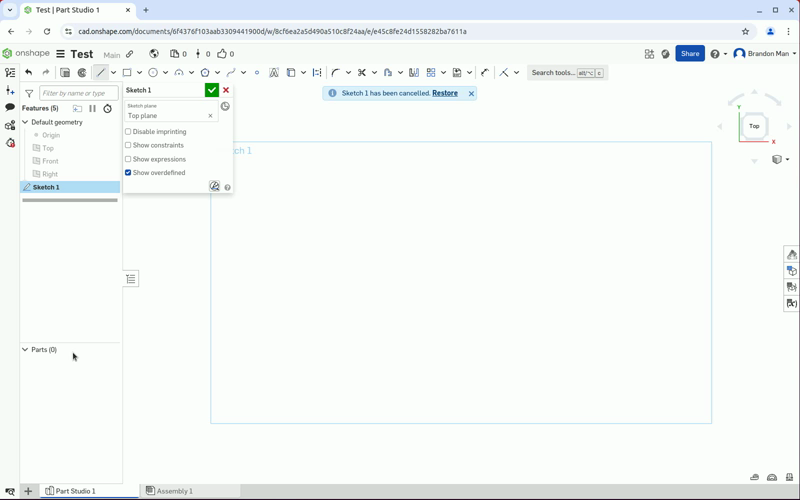
key_down(shift)
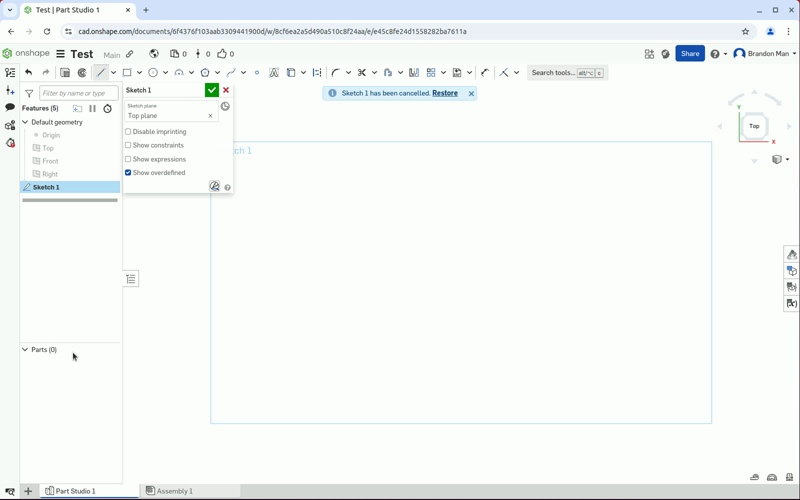
mouse_move(368, 210)
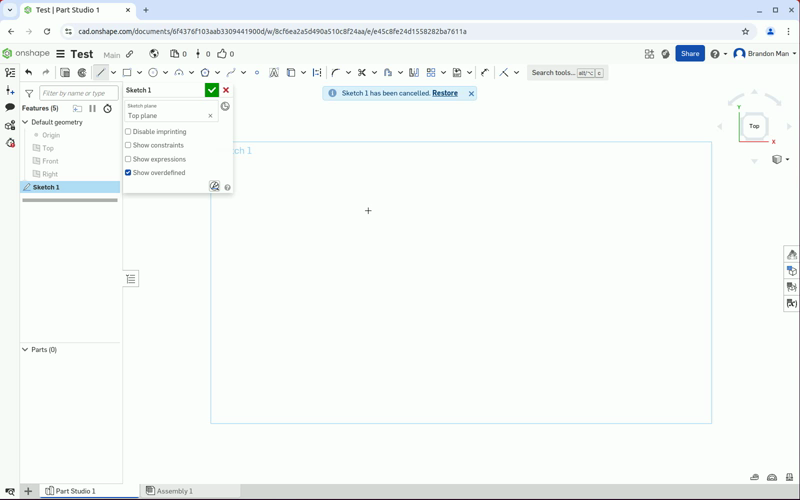
click(368, 210)
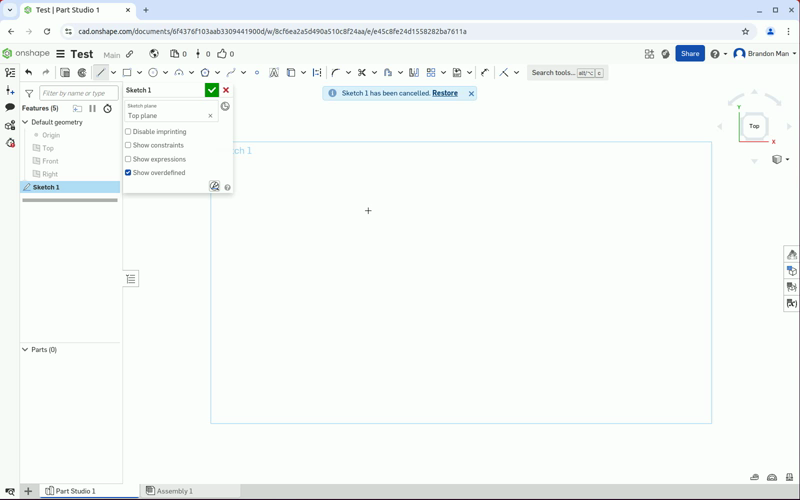
key_up(shift)
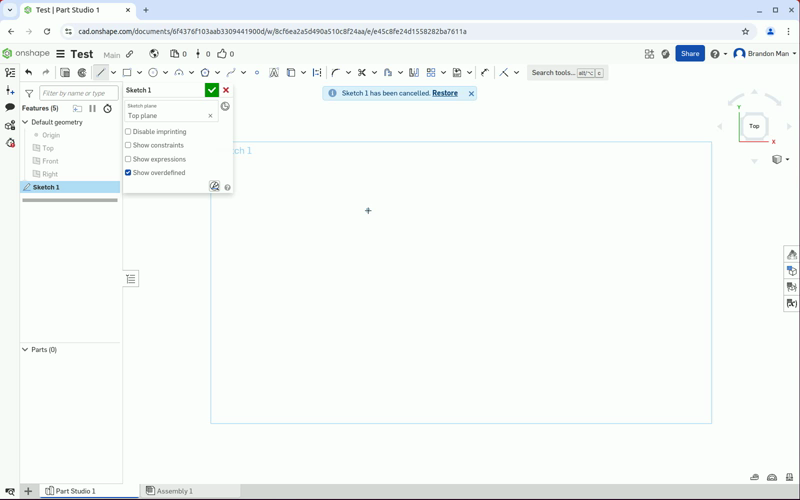
key_down(shift)
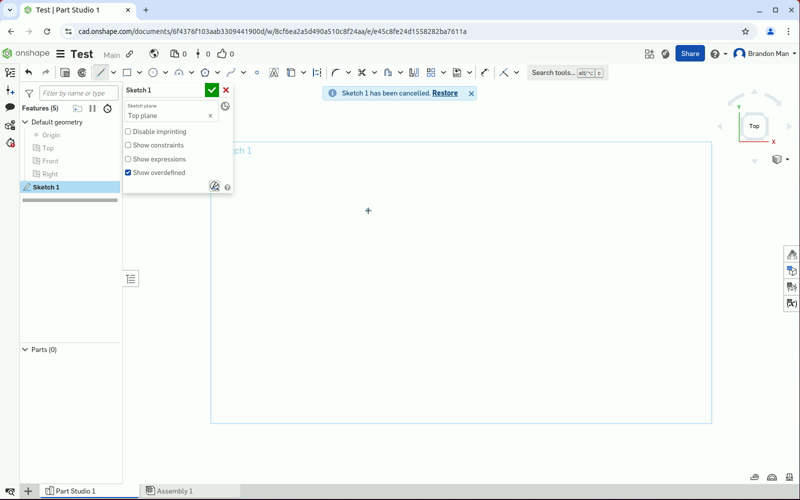
mouse_move(398, 210)
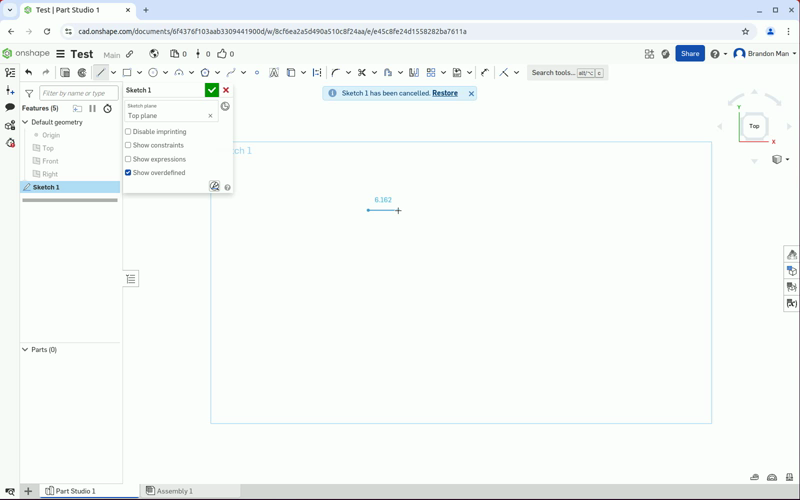
mouse_move(422, 210)
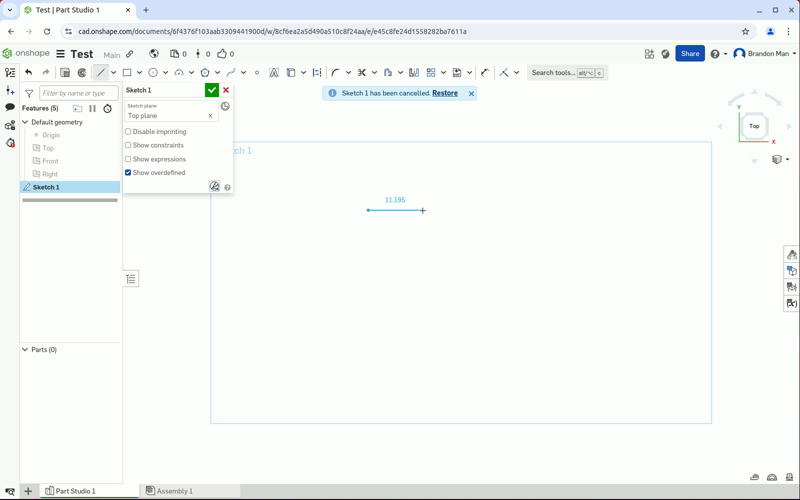
click(422, 210)
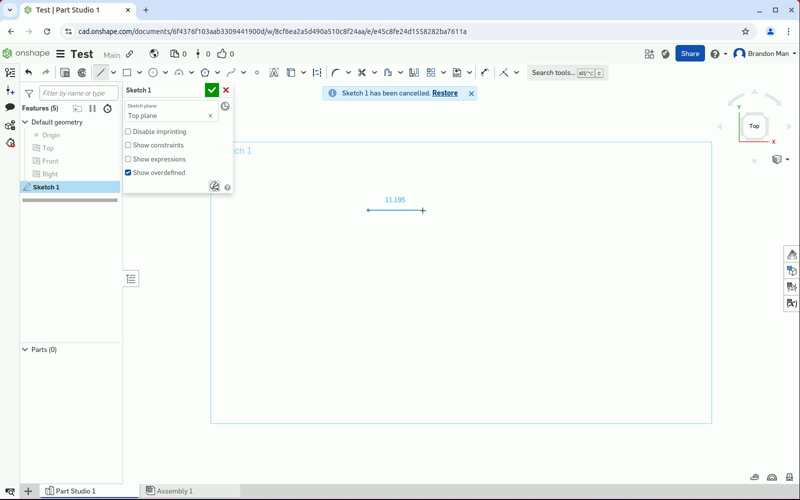
key_up(shift)
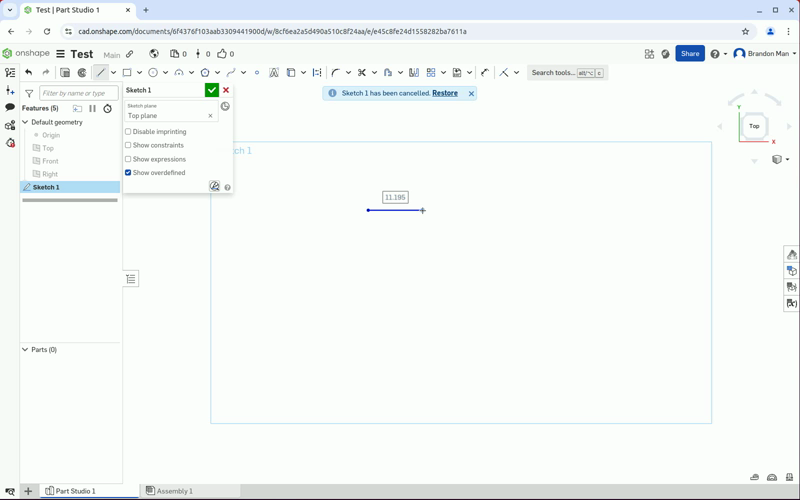
key_down(shift)
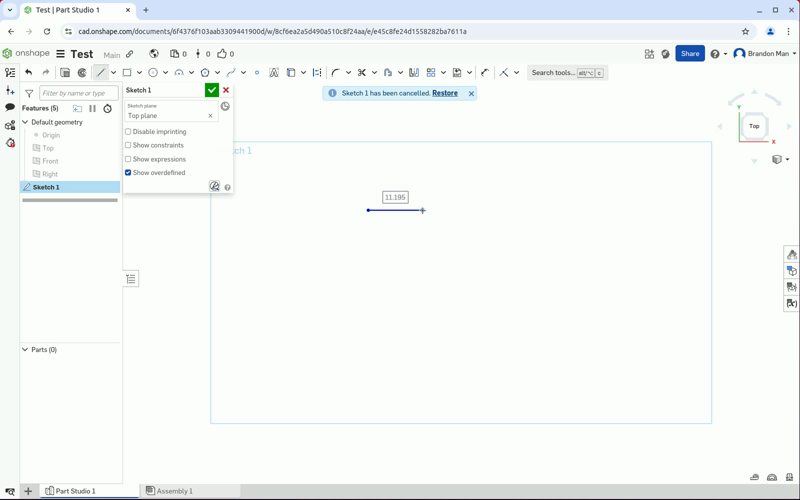
mouse_move(452, 210)
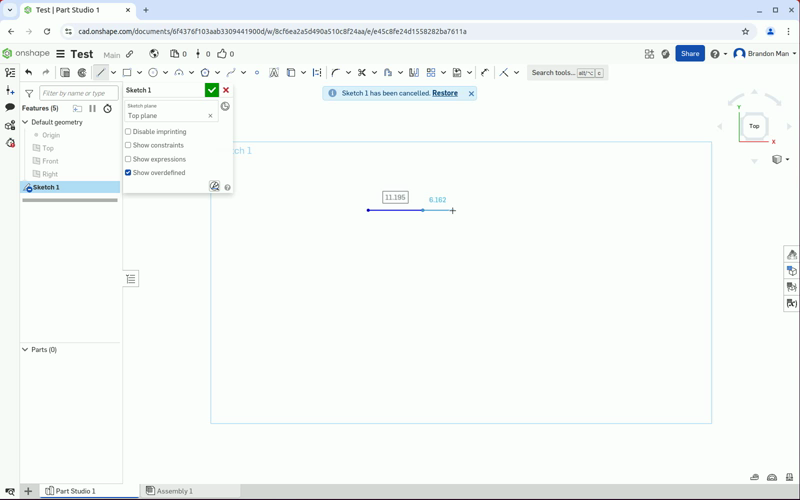
mouse_move(422, 169)
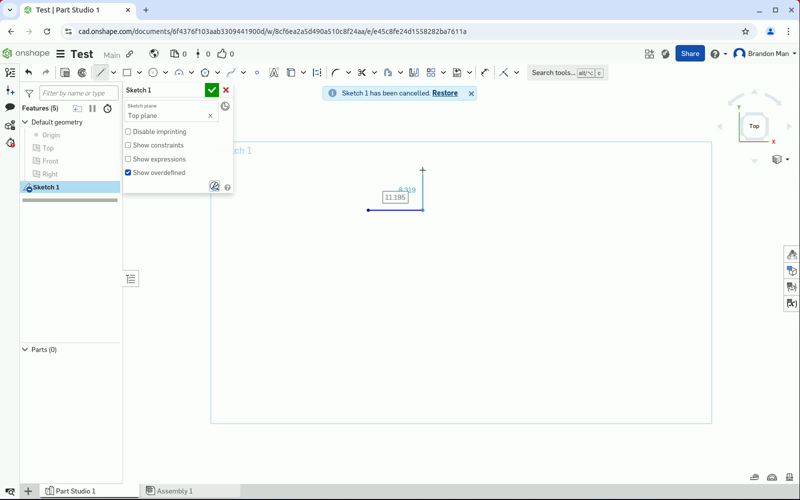
click(422, 169)
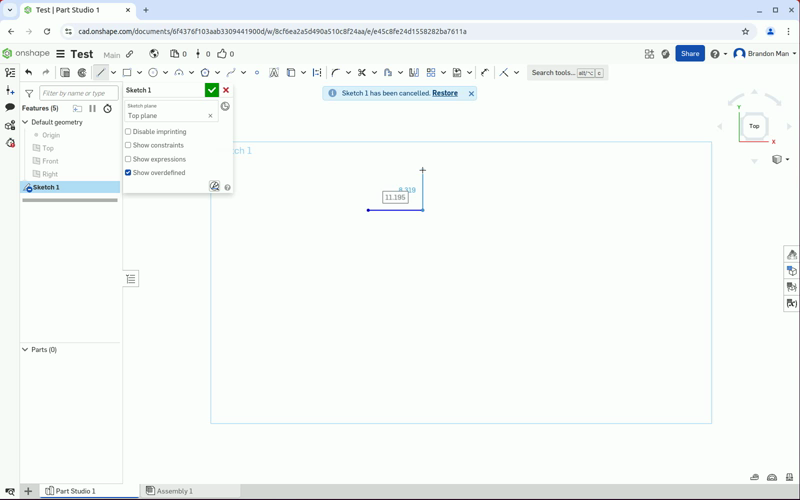
key_up(shift)
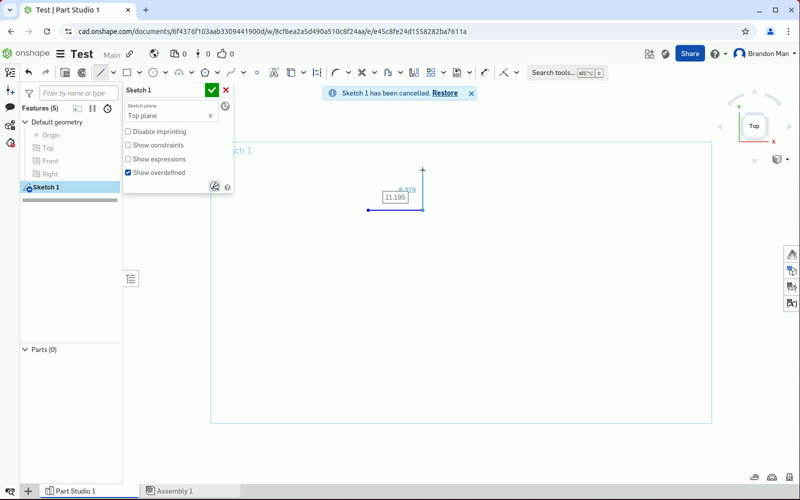
key_down(shift)
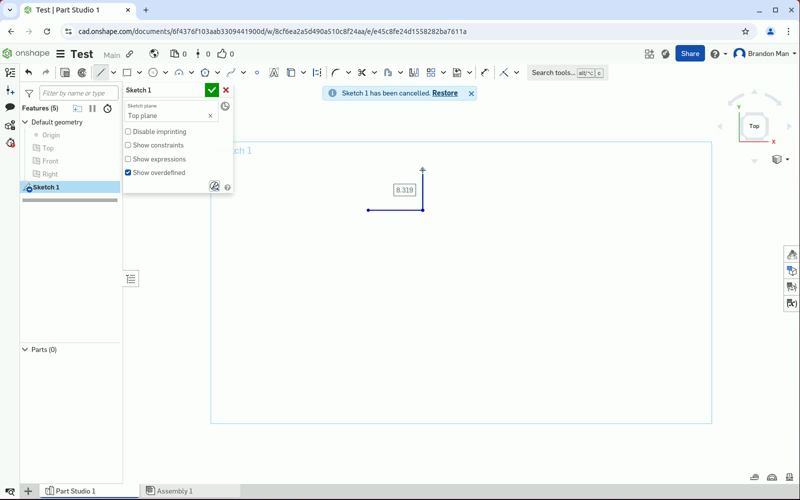
mouse_move(452, 169)
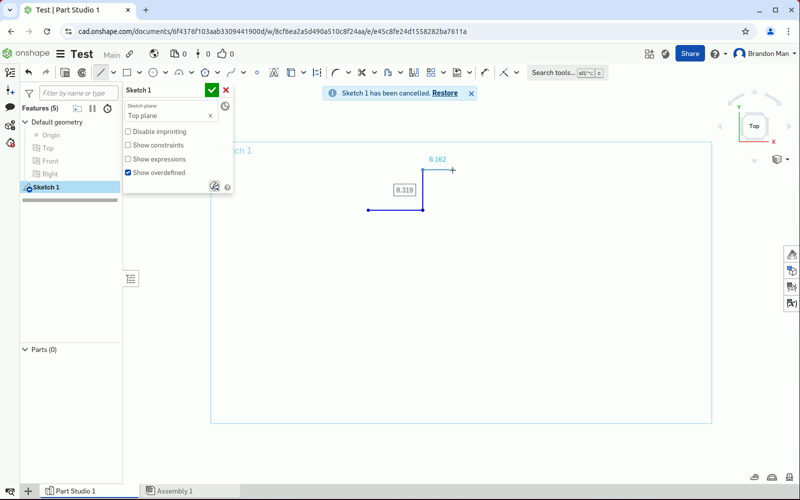
mouse_move(368, 169)
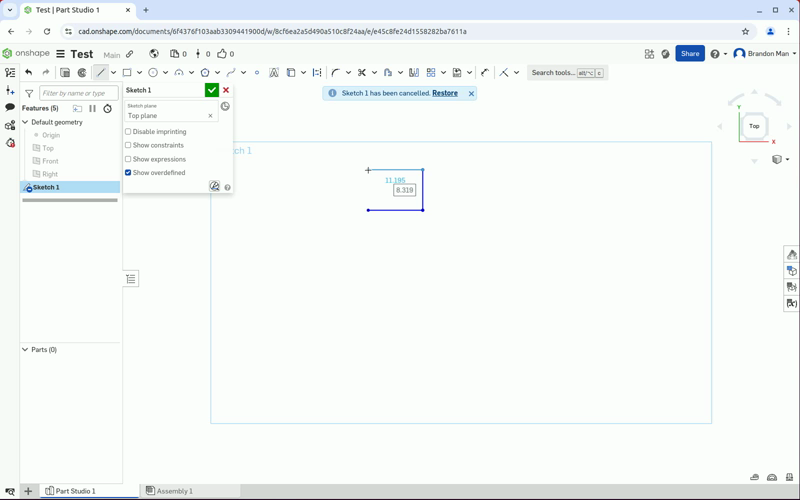
click(368, 169)
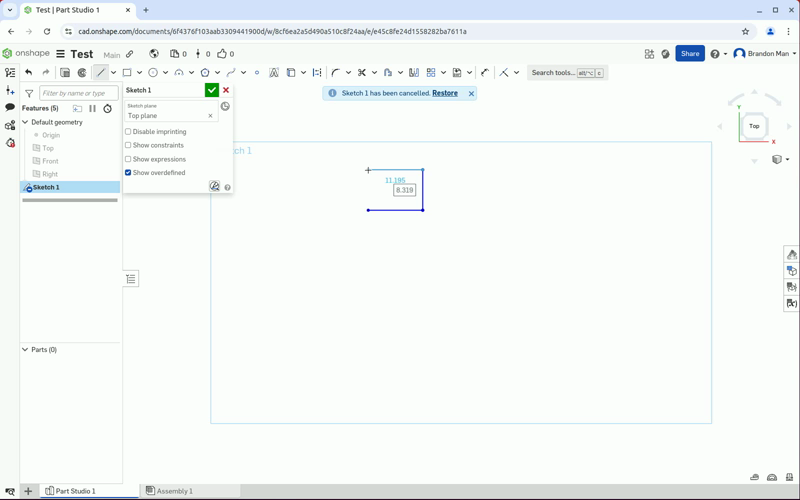
key_up(shift)
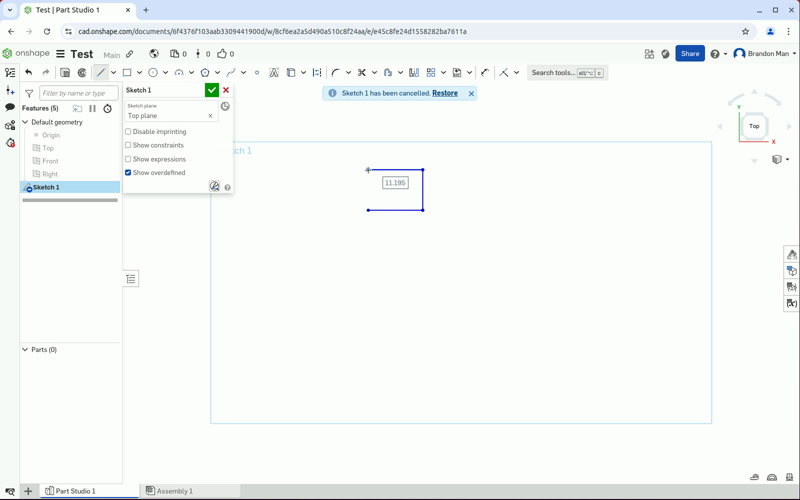
mouse_move(398, 169)
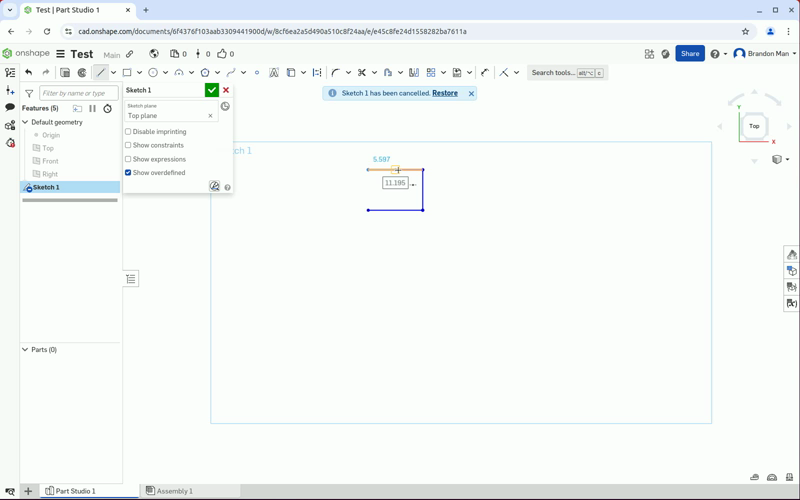
key_down(shift)
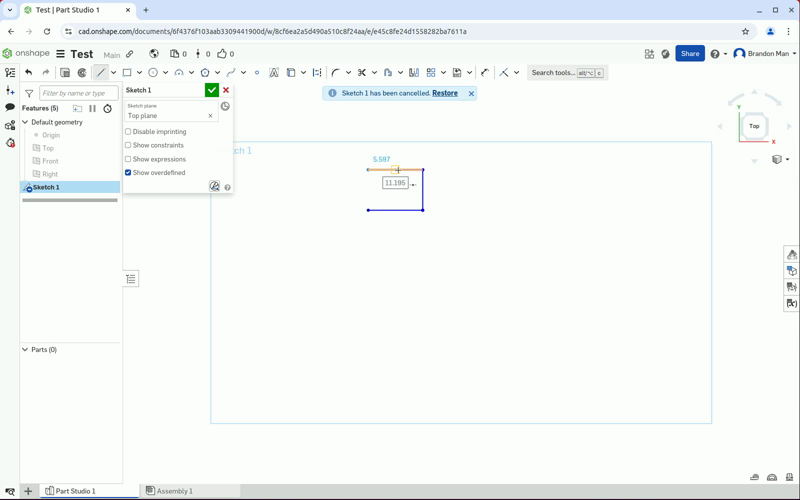
mouse_move(368, 210)
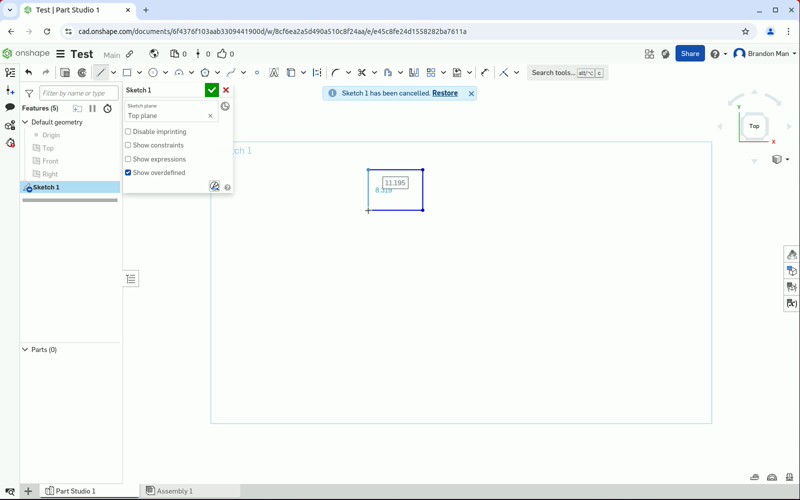
key_up(shift)
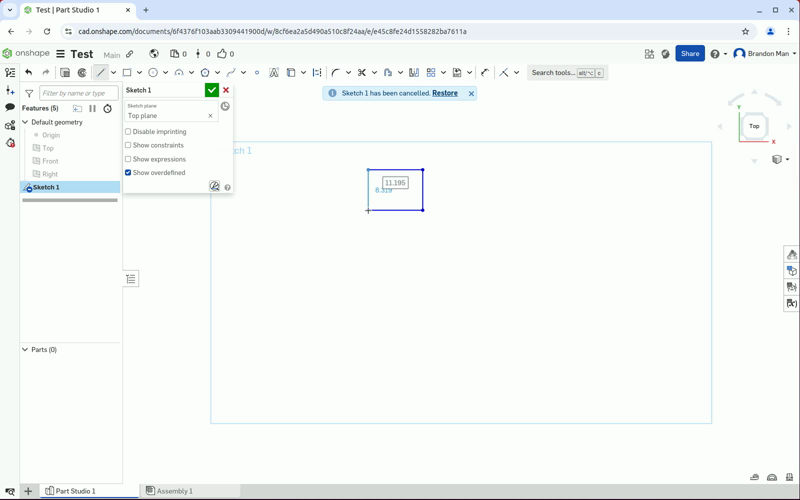
click(368, 210)
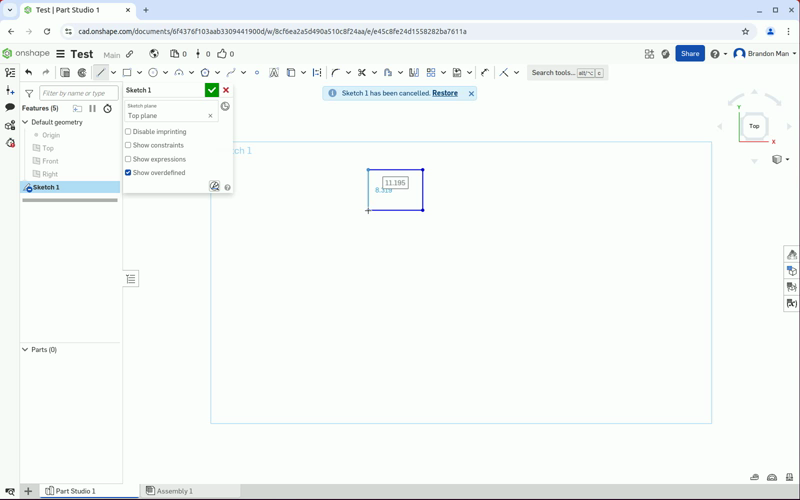
key(esc)
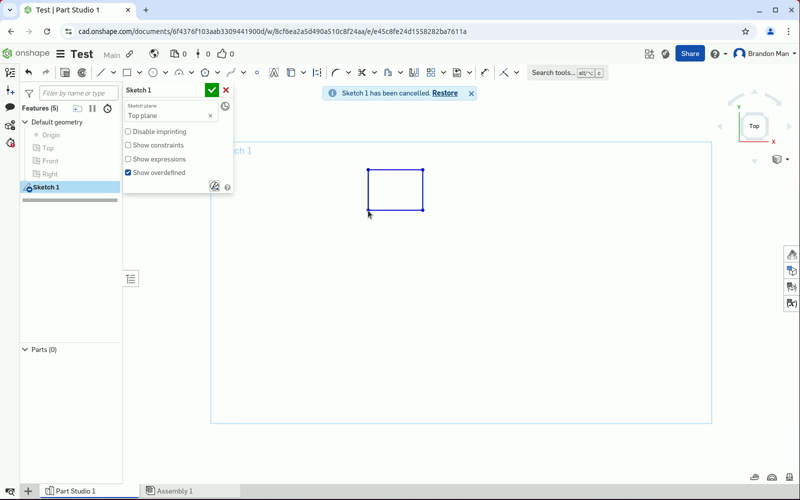
mouse_move(370, 176)
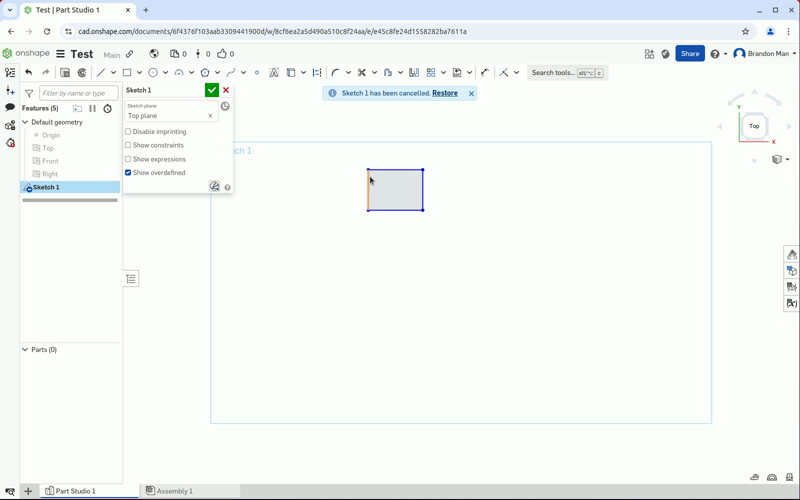
click(370, 176)
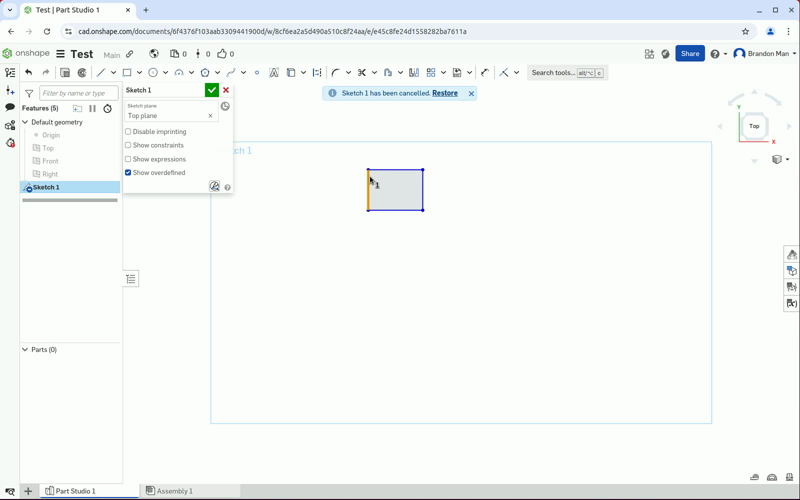
mouse_move(73, 352)
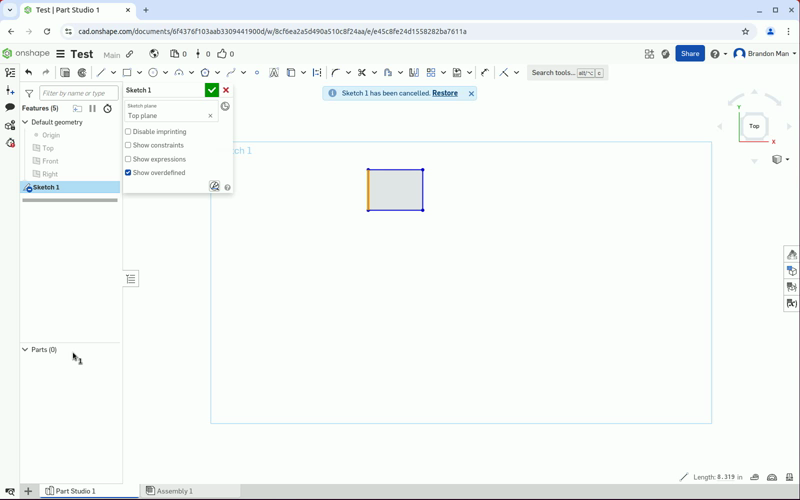
key(shift+y)
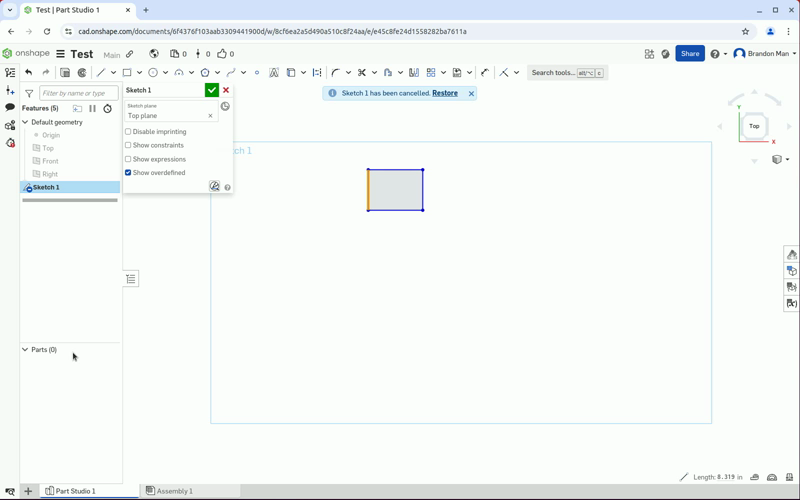
key(shift+e)
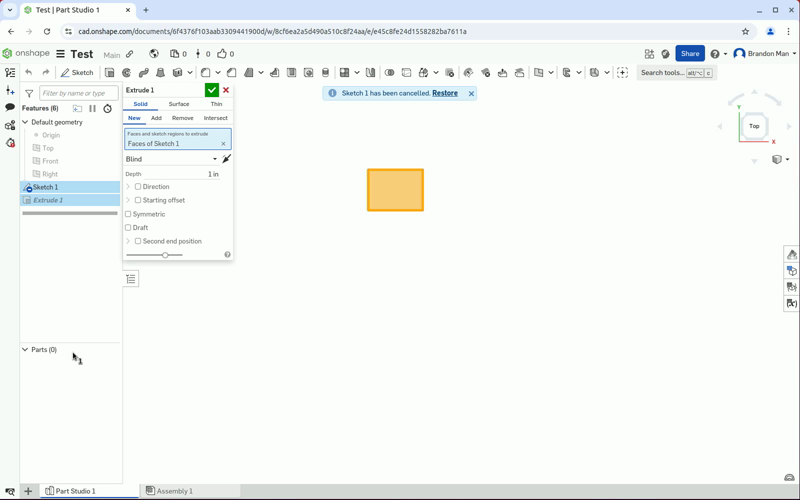
mouse_move(143, 106)
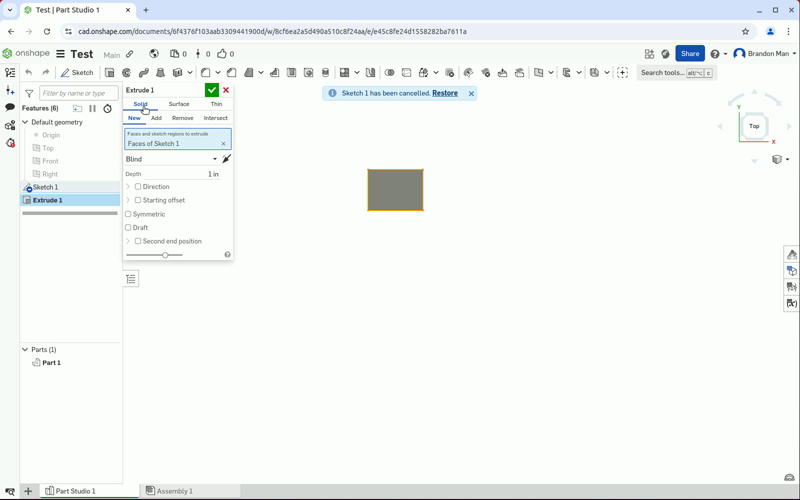
click(143, 106)
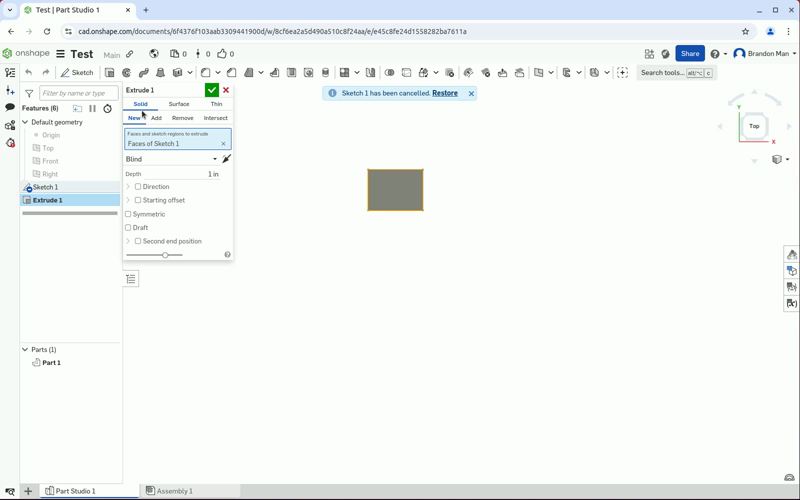
mouse_move(137, 120)
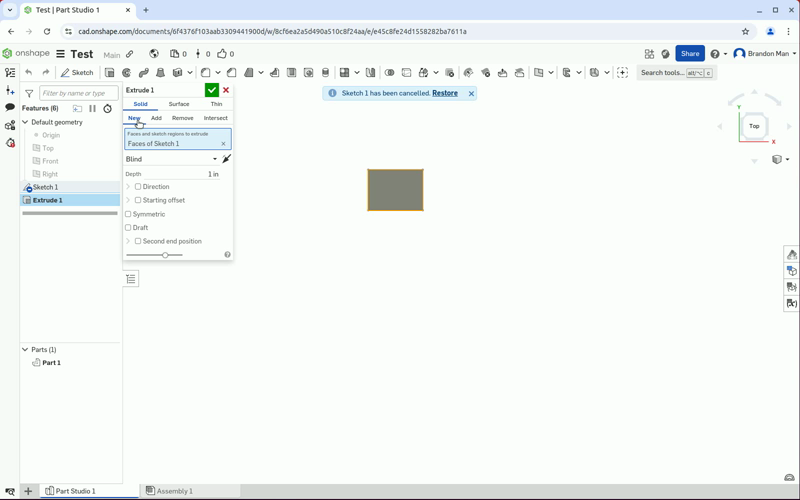
click(137, 120)
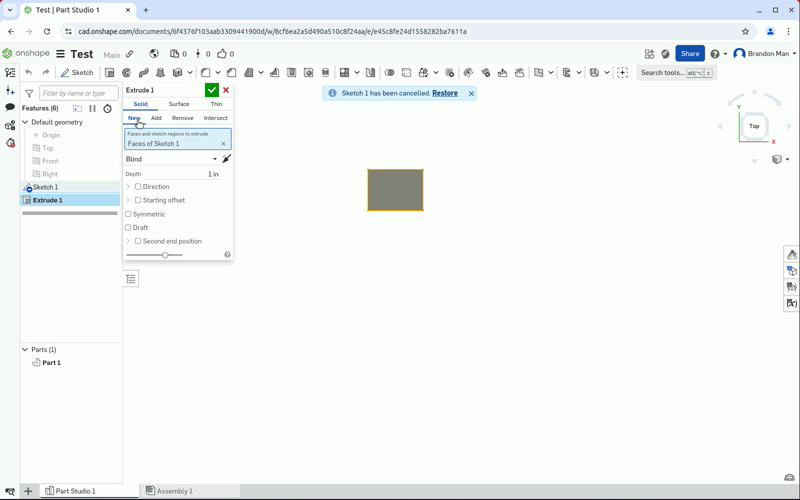
key(tab, 4)
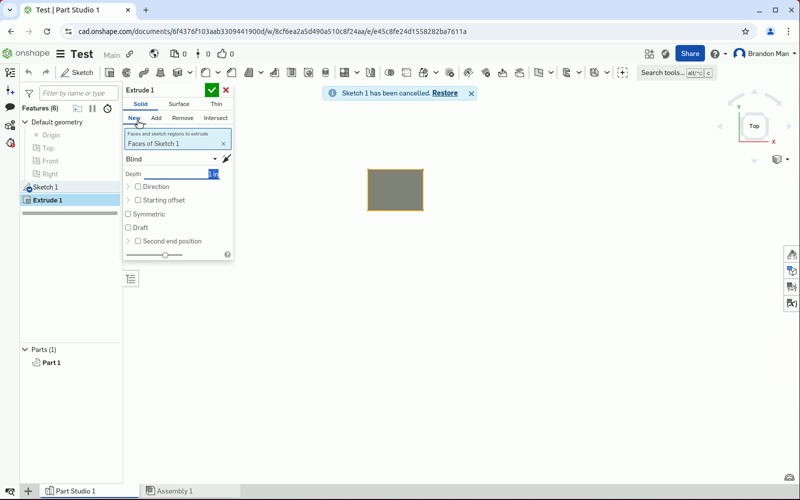
text(2.648)
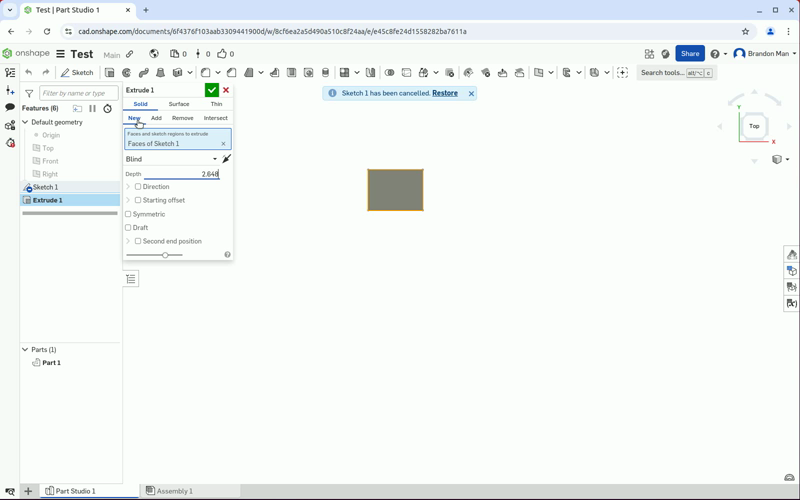
key(enter)
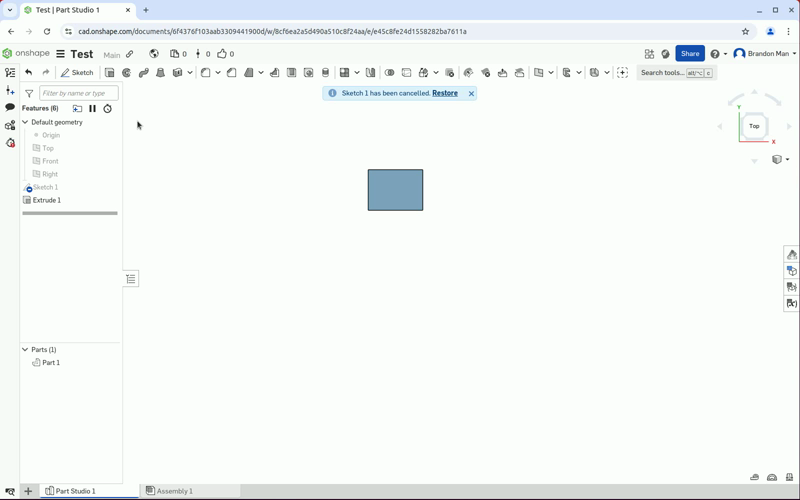
key(shift+h)
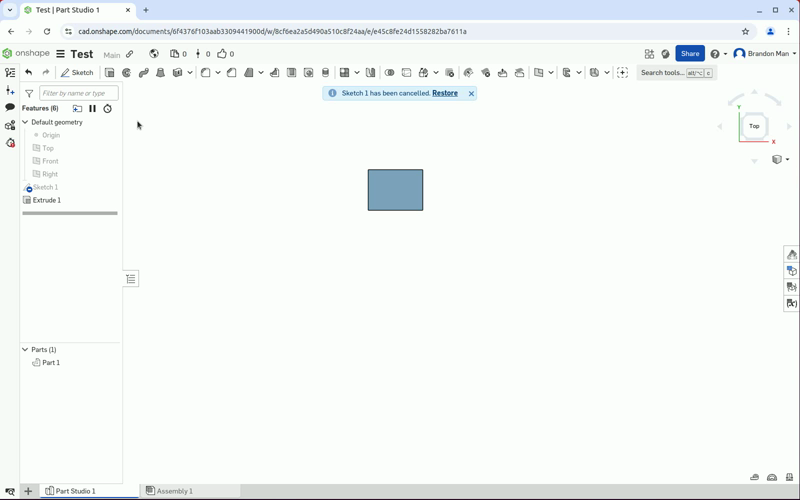
key(shift+h)
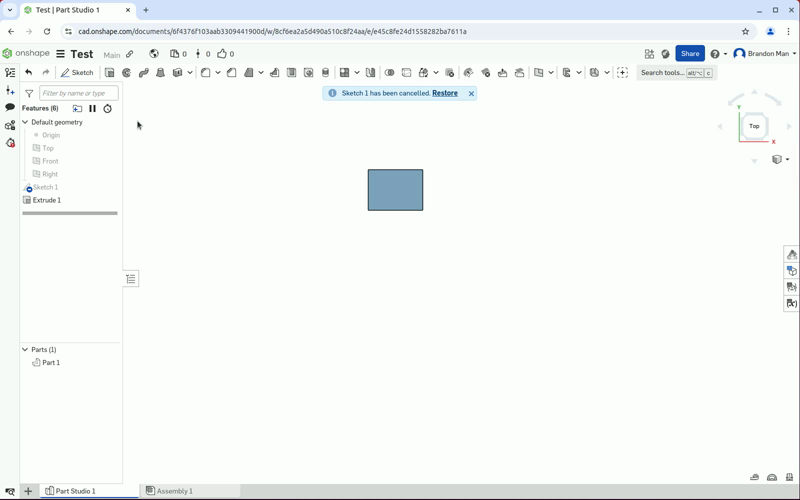
mouse_move(73, 189)
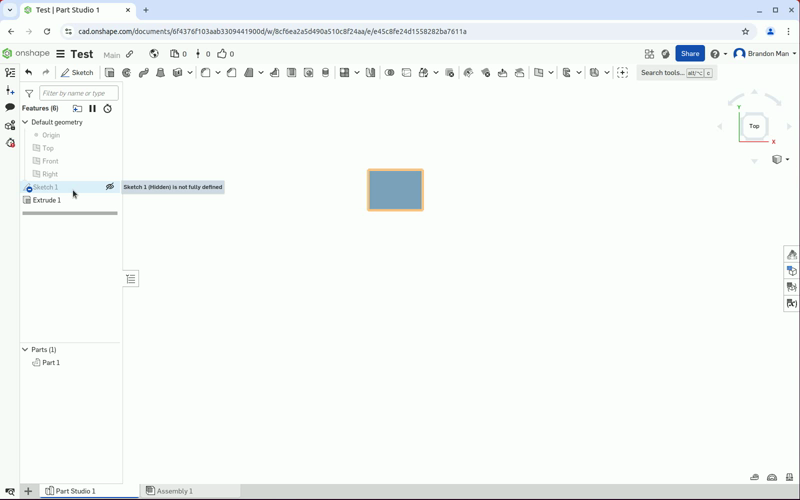
click(73, 189)
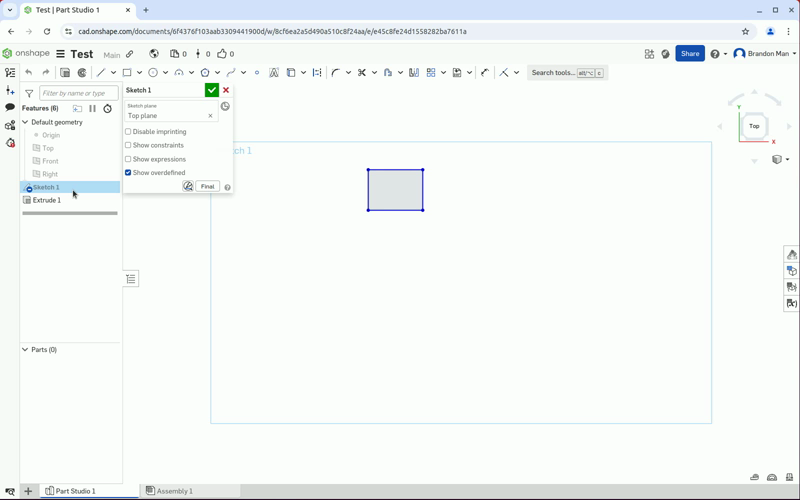
mouse_move(229, 92)
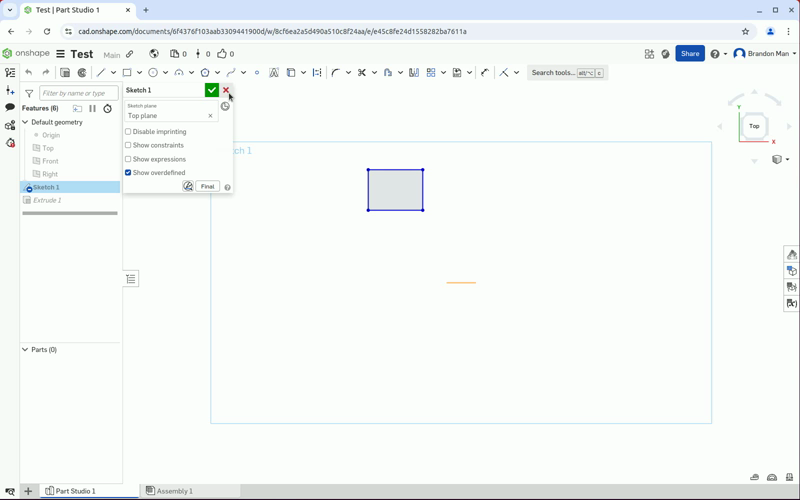
click(229, 92)
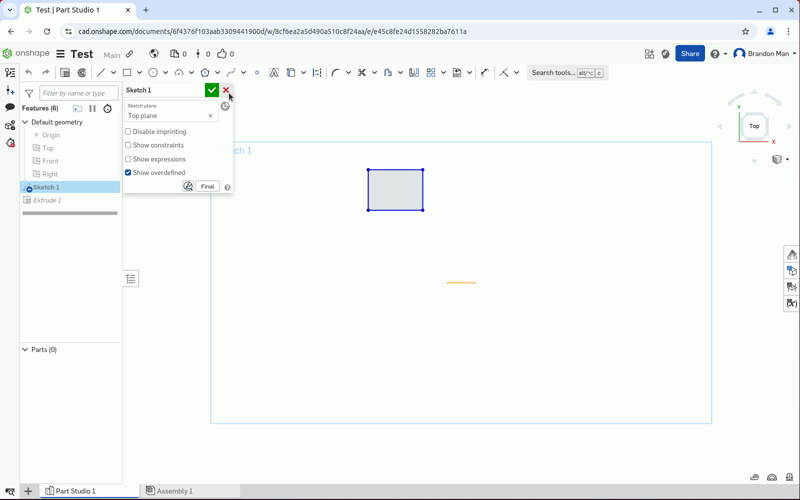
key(shift+s)
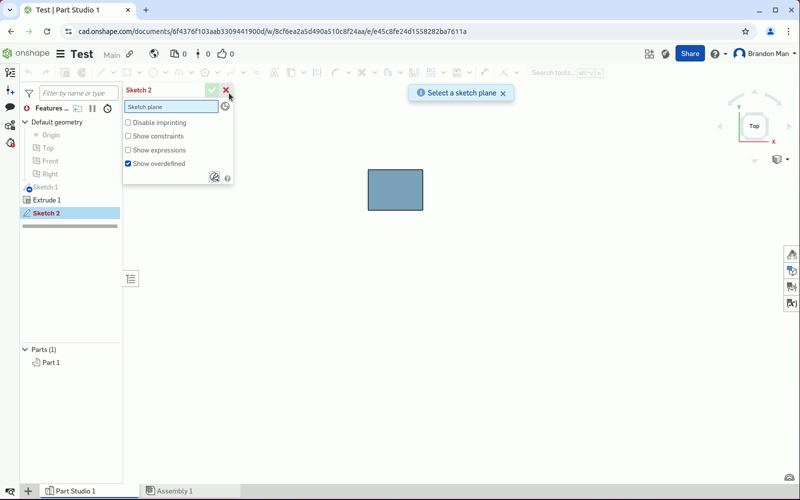
mouse_move(73, 150)
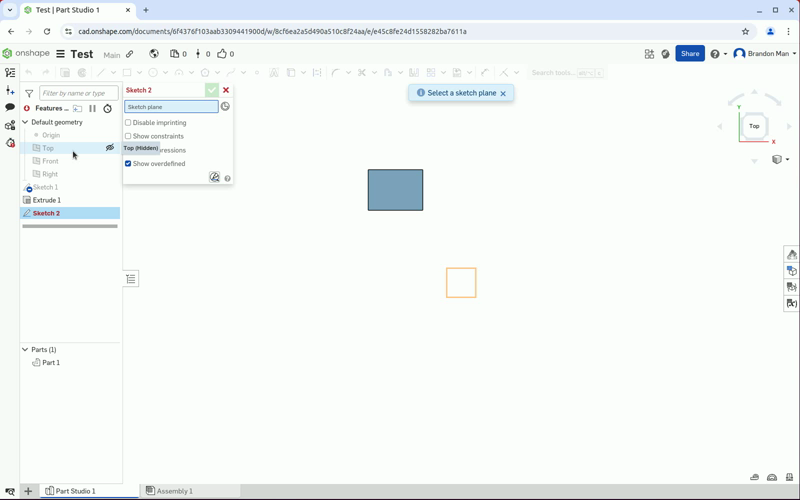
click(73, 150)
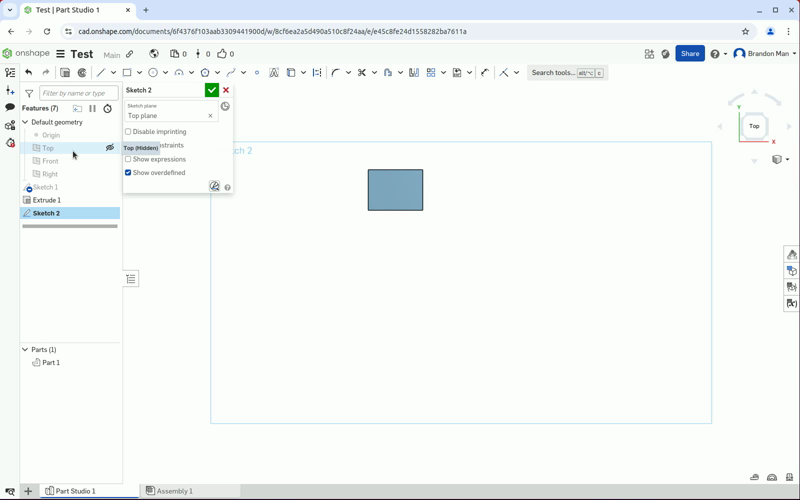
mouse_move(73, 352)
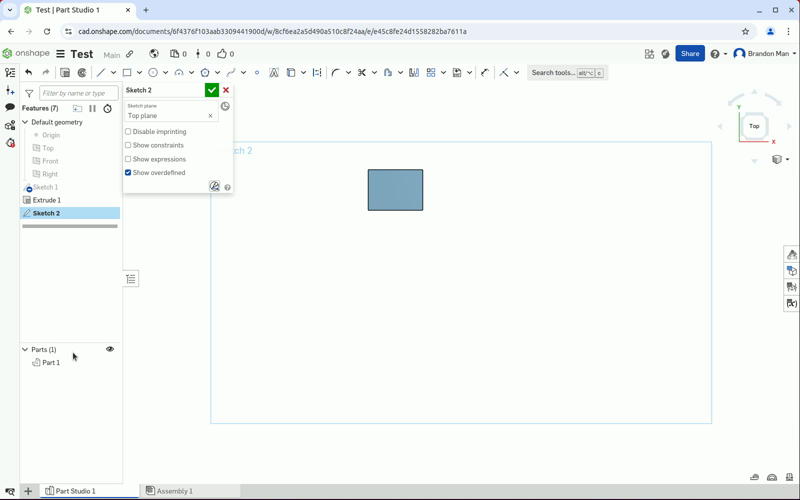
key(y)
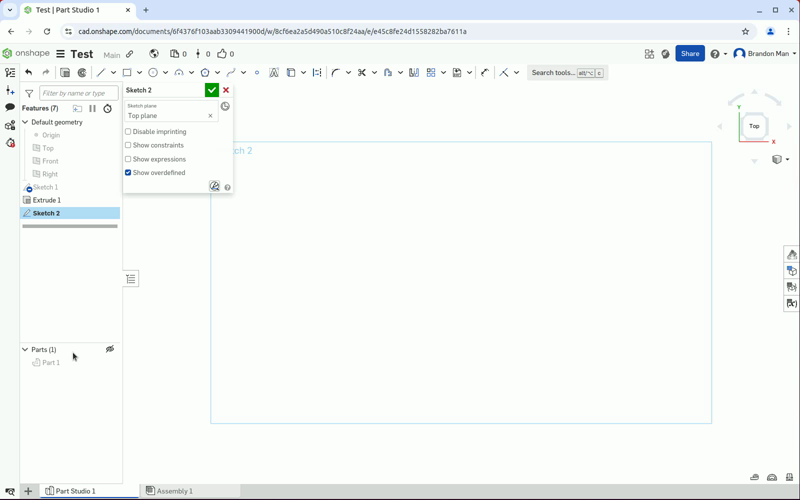
key(l)
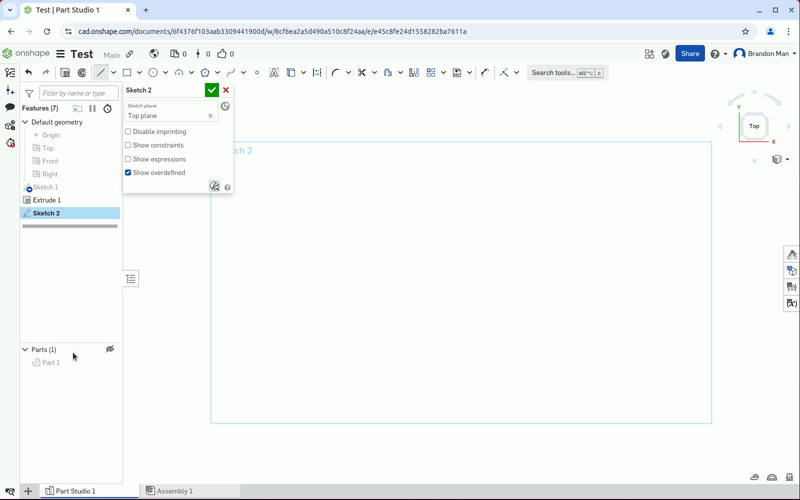
key_down(shift)
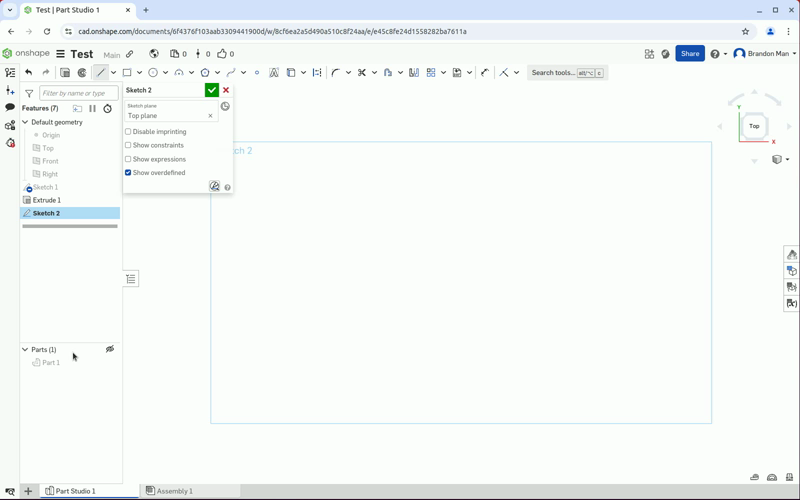
mouse_move(420, 210)
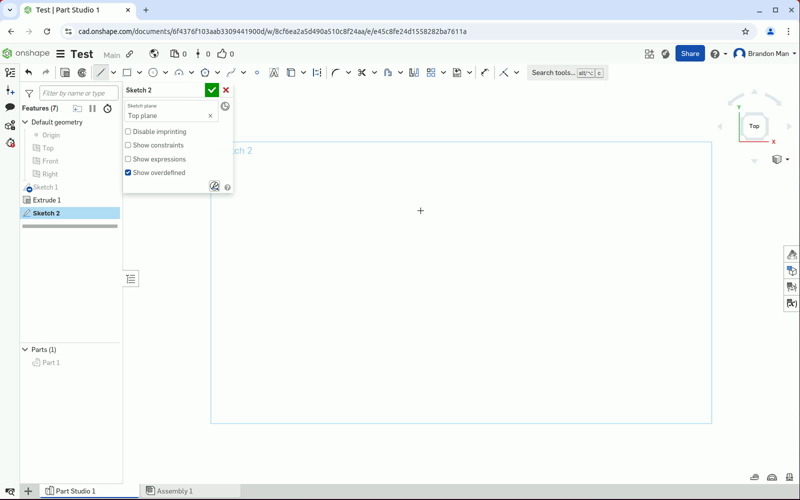
click(420, 210)
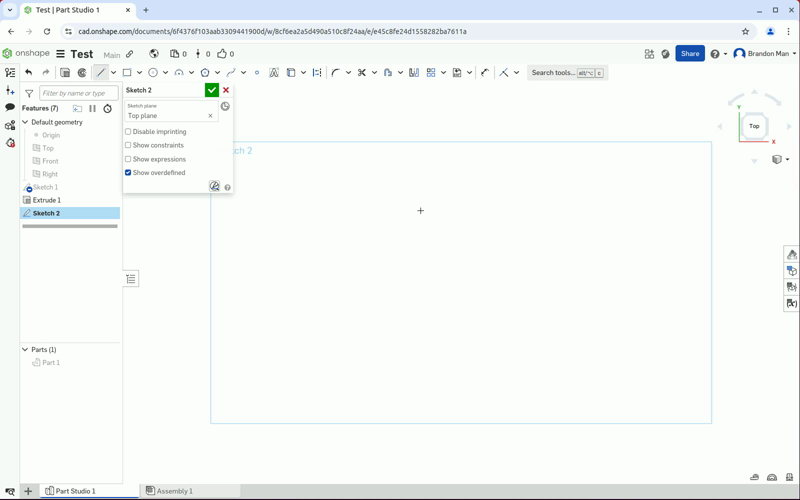
key_up(shift)
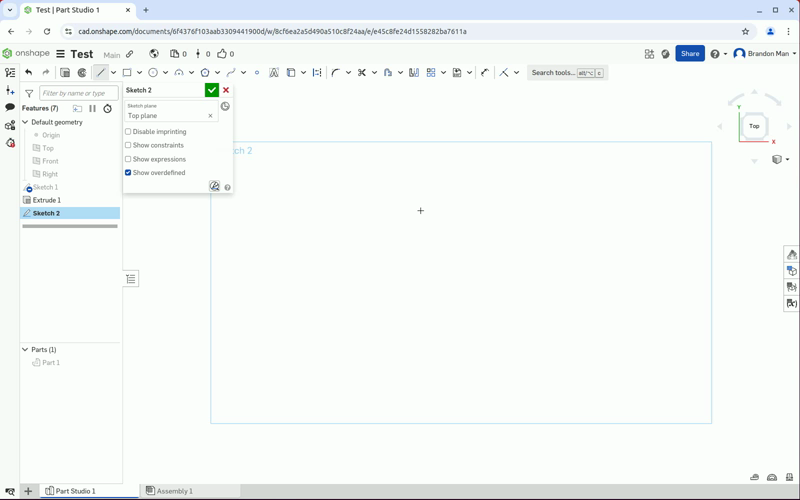
key_down(shift)
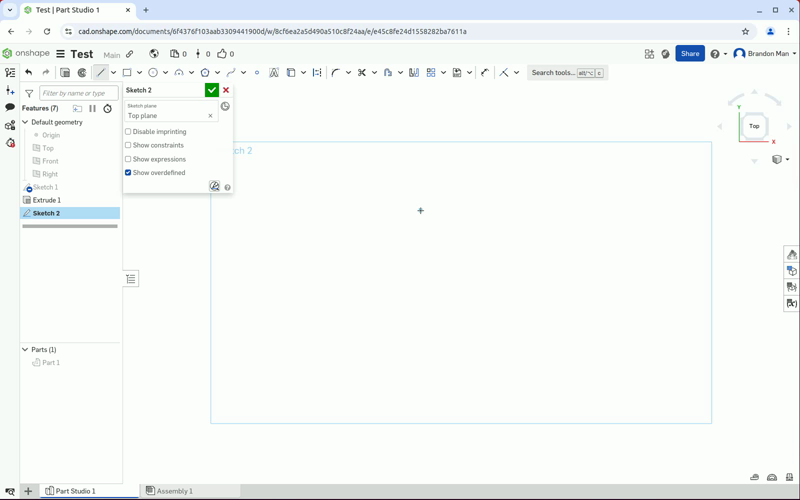
mouse_move(450, 210)
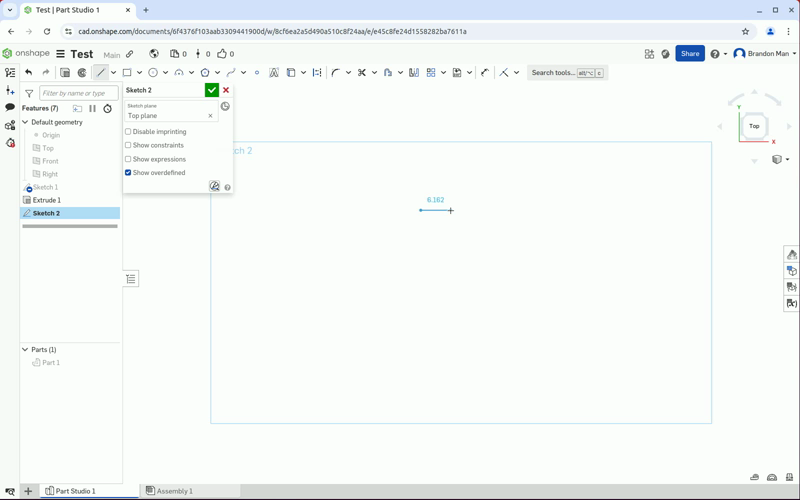
mouse_move(434, 210)
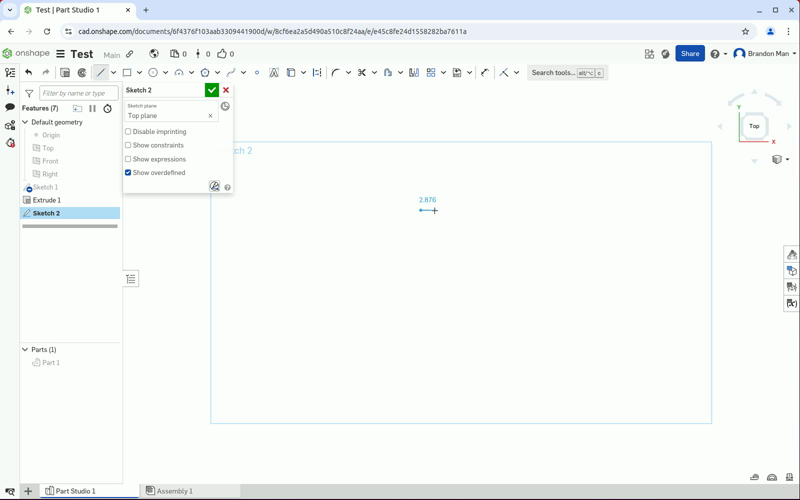
click(434, 210)
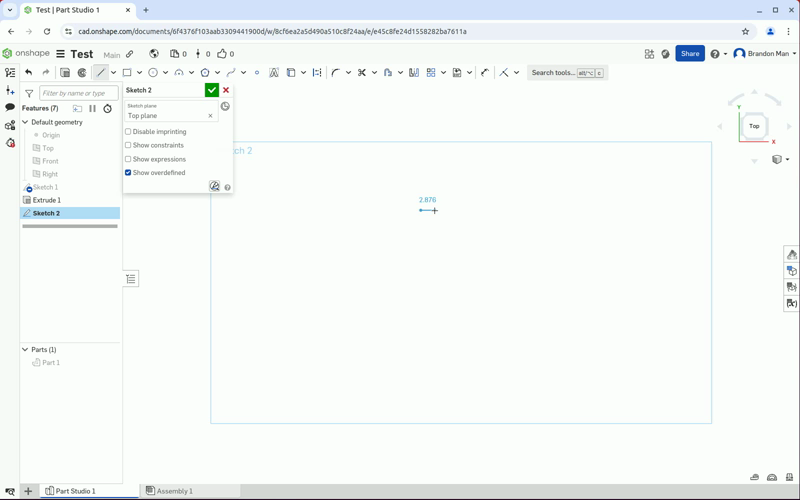
key_up(shift)
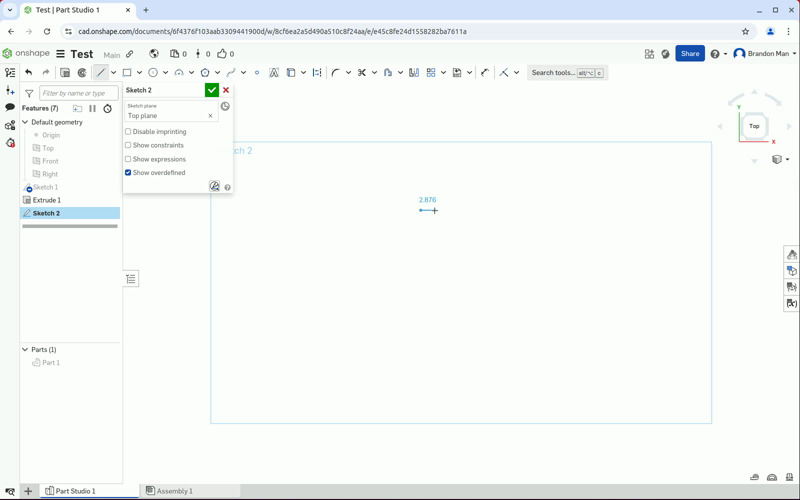
key_down(shift)
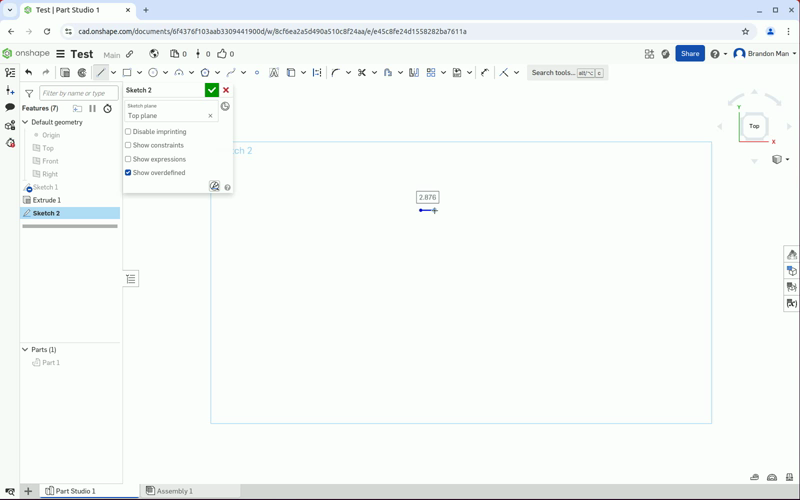
mouse_move(464, 210)
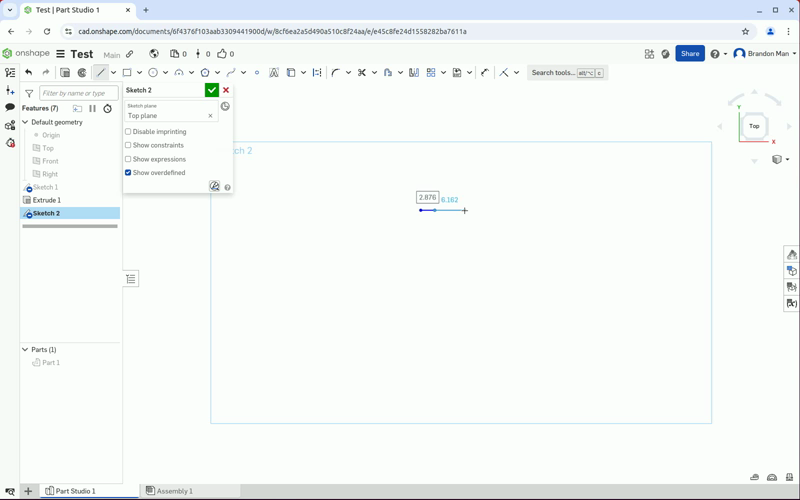
mouse_move(434, 169)
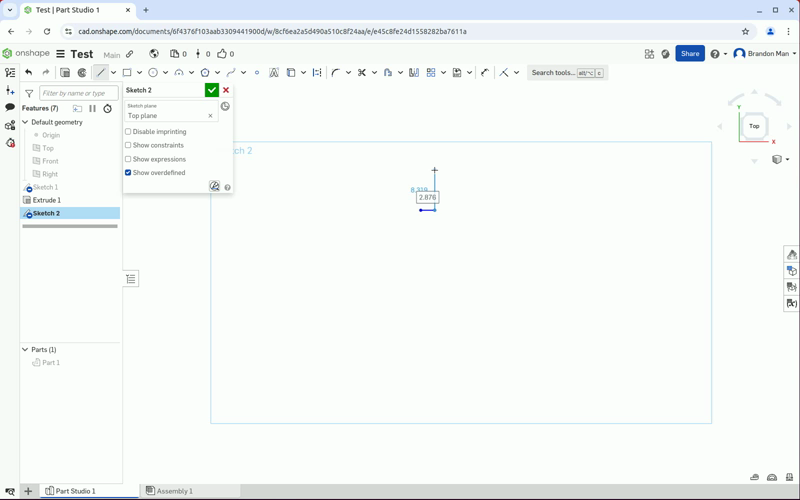
click(434, 169)
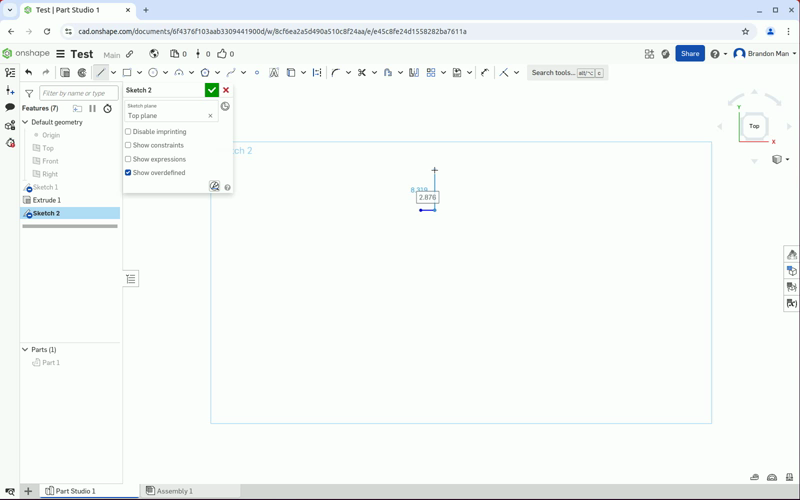
key_up(shift)
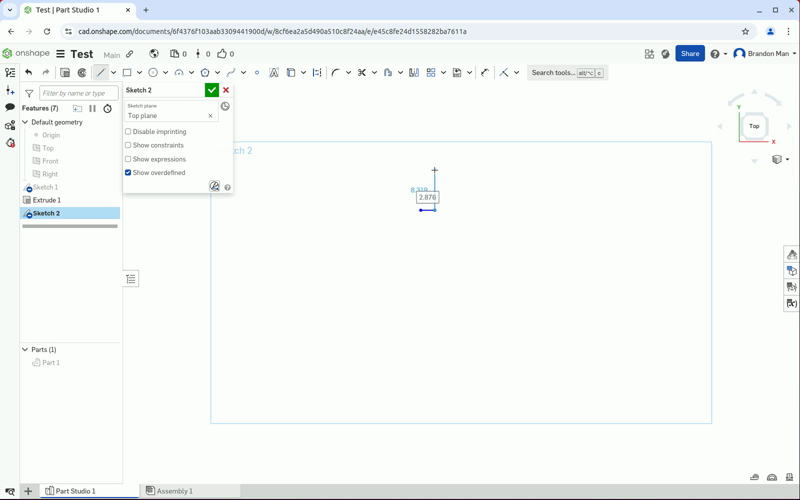
key_down(shift)
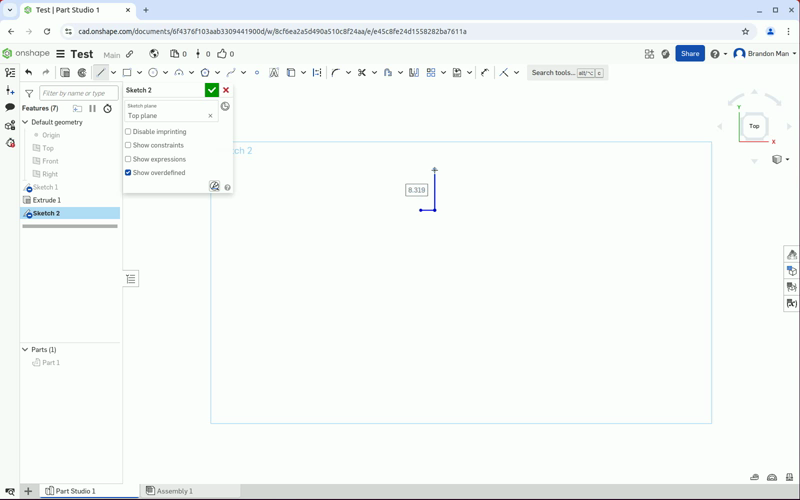
mouse_move(464, 169)
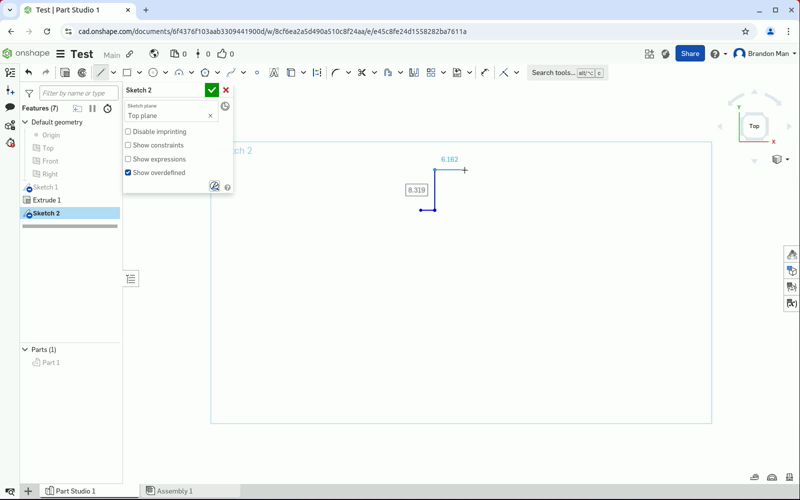
mouse_move(420, 169)
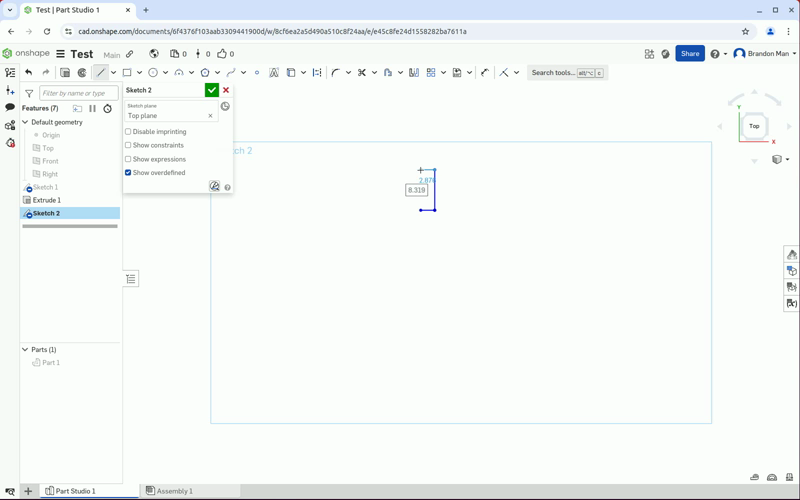
click(420, 169)
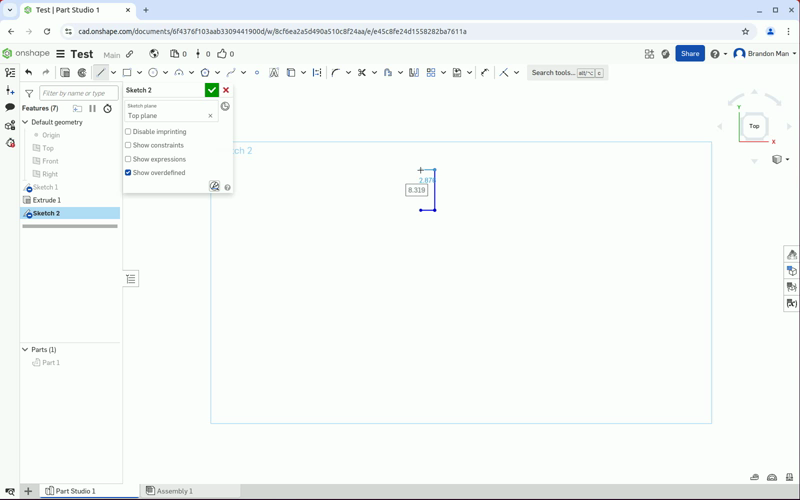
key_up(shift)
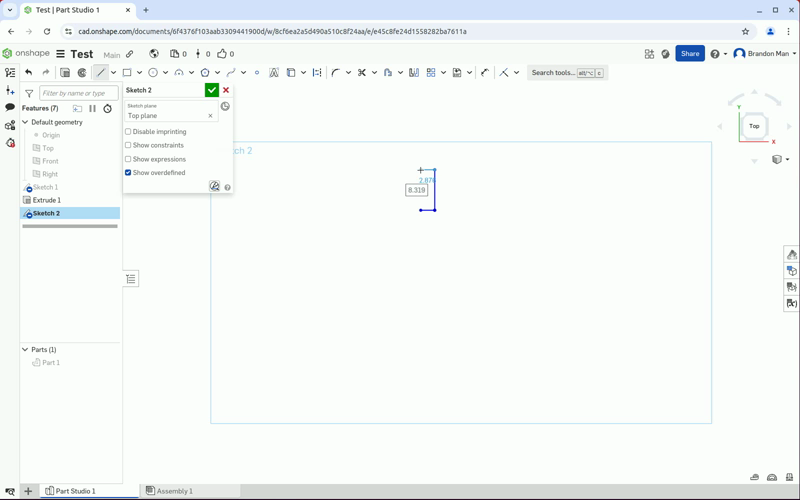
mouse_move(450, 169)
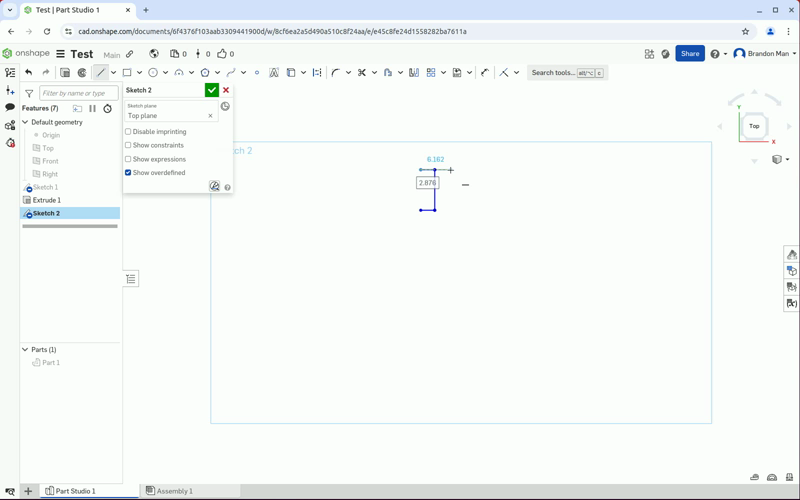
key_down(shift)
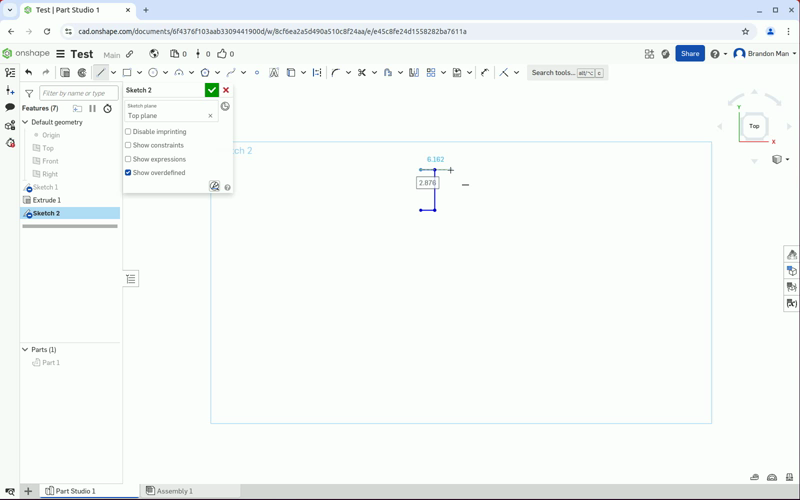
mouse_move(420, 210)
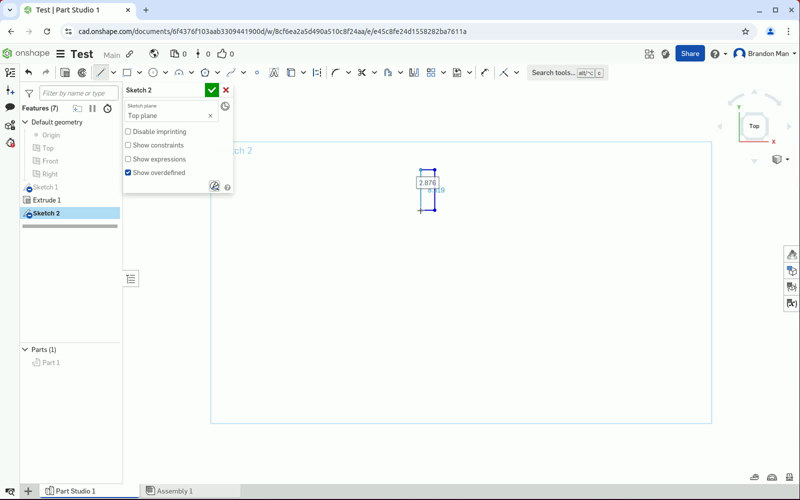
key_up(shift)
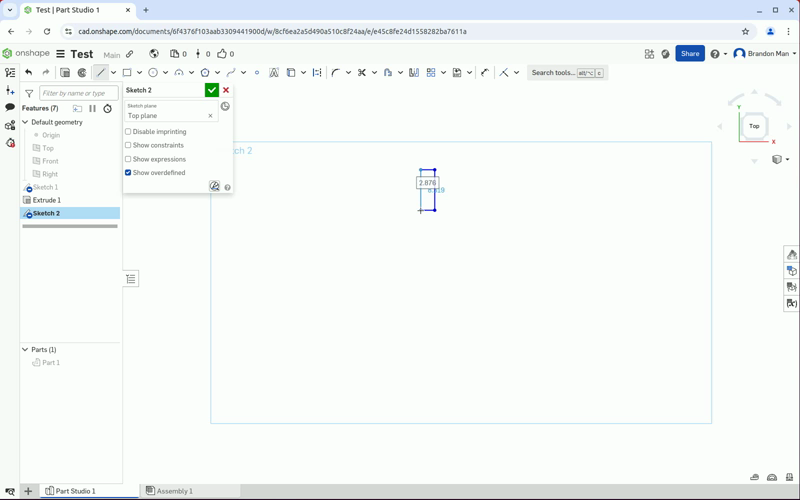
click(420, 210)
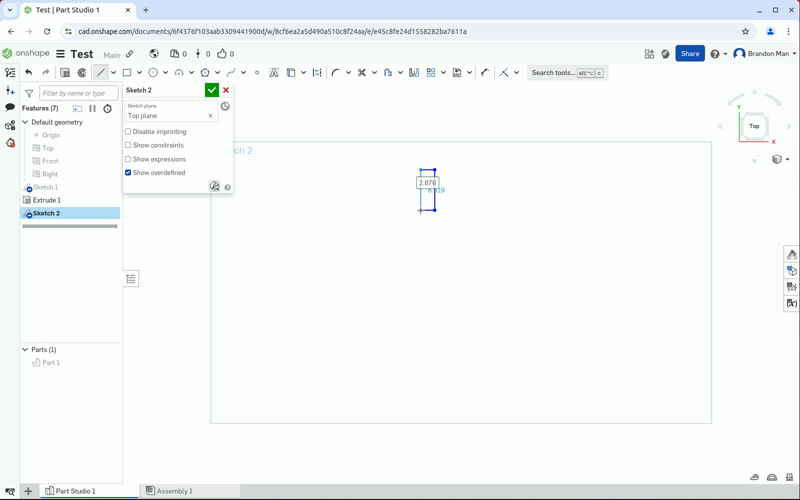
key(esc)
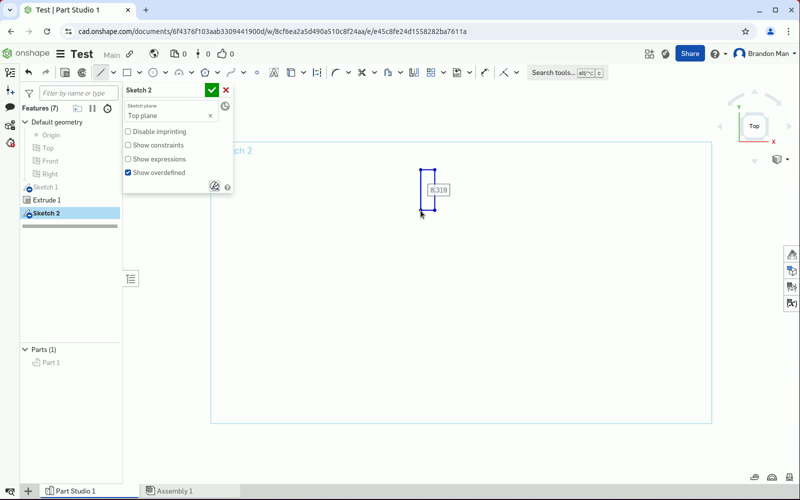
mouse_move(423, 181)
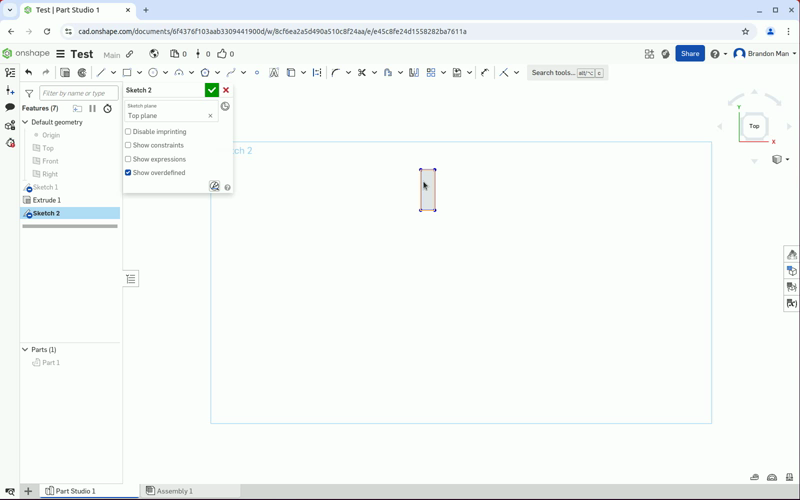
scroll(6)
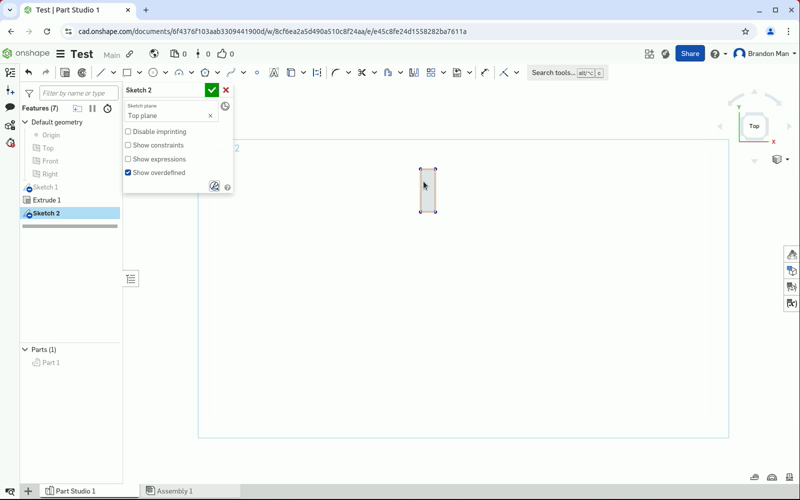
scroll(6)
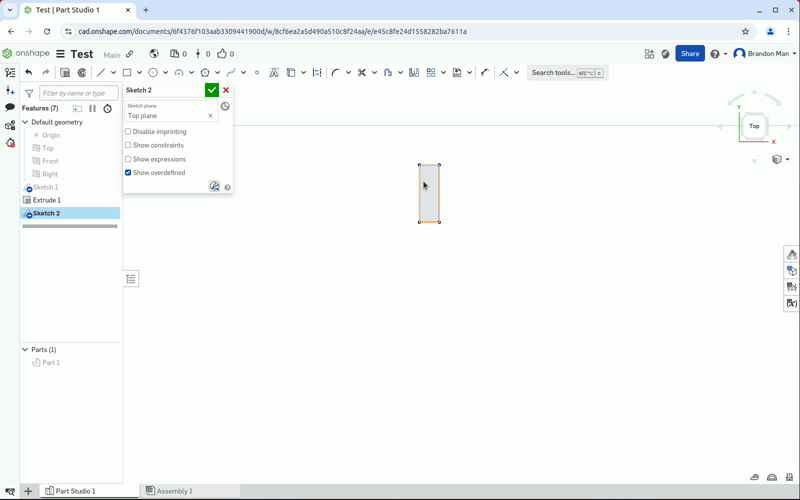
scroll(6)
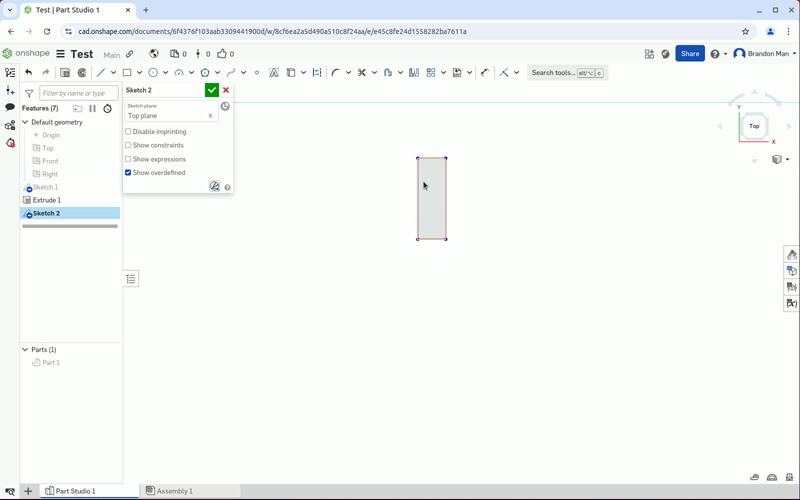
scroll(6)
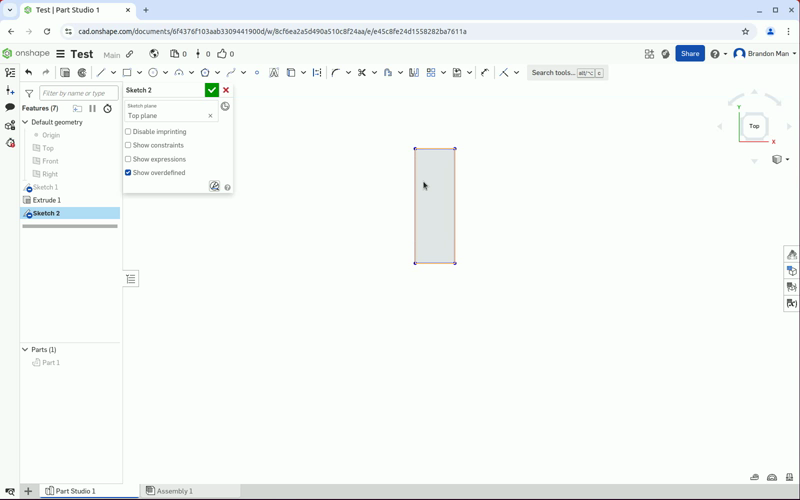
scroll(6)
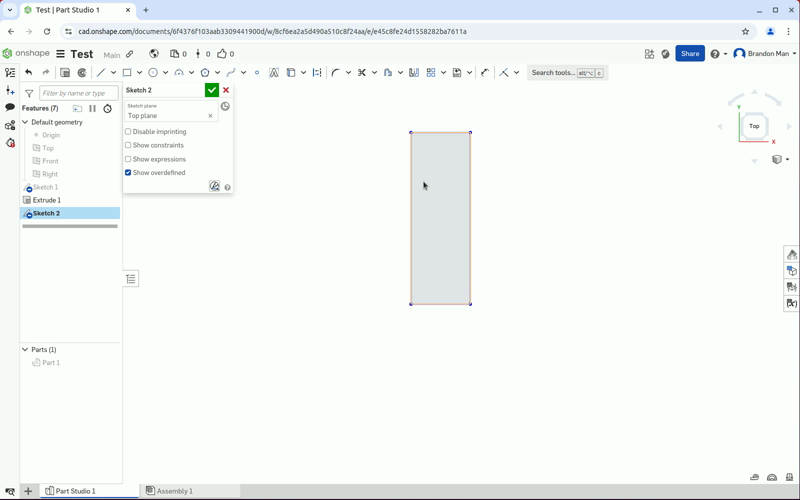
scroll(6)
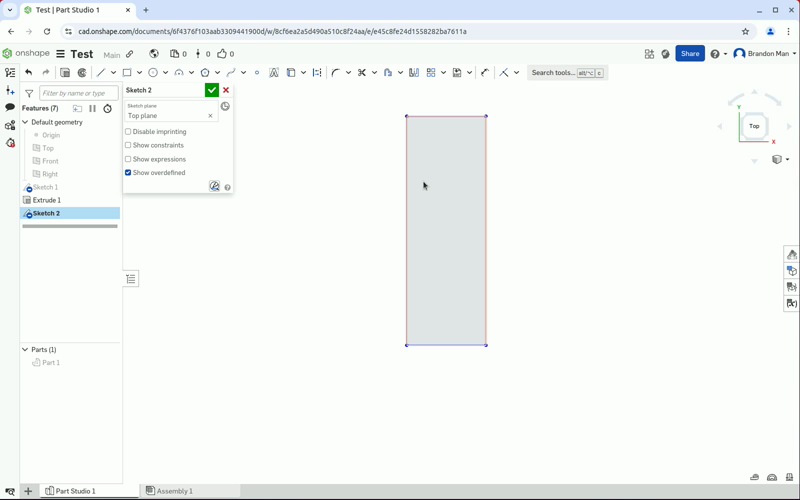
scroll(6)
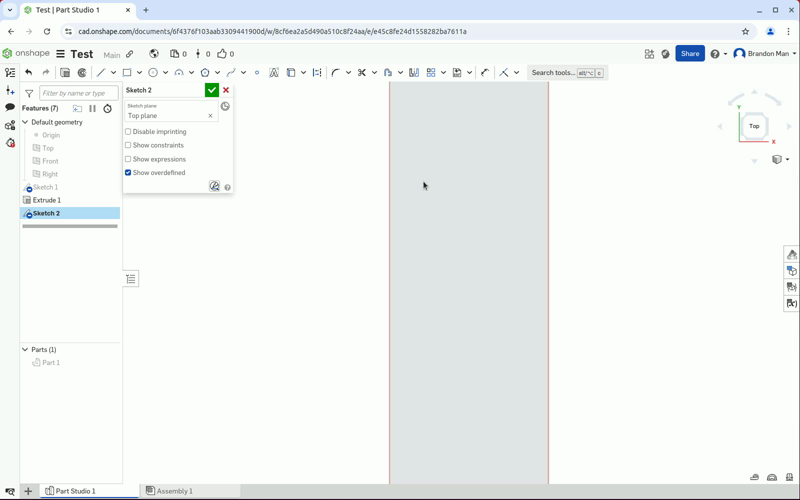
click(423, 181)
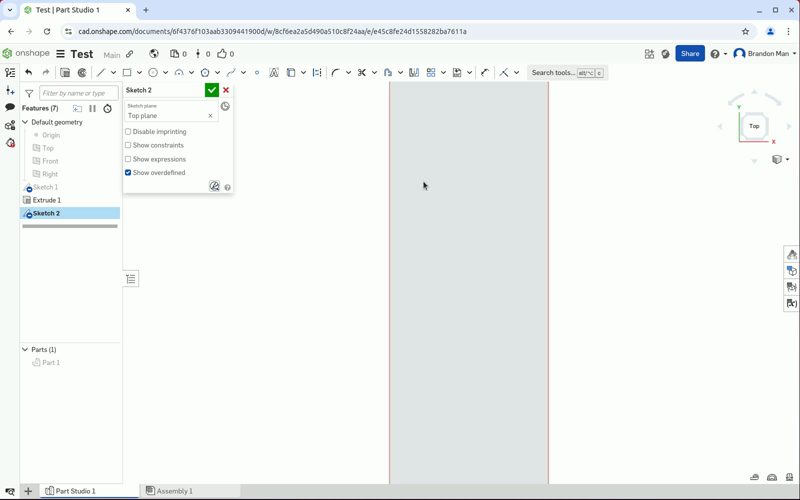
scroll(-6)
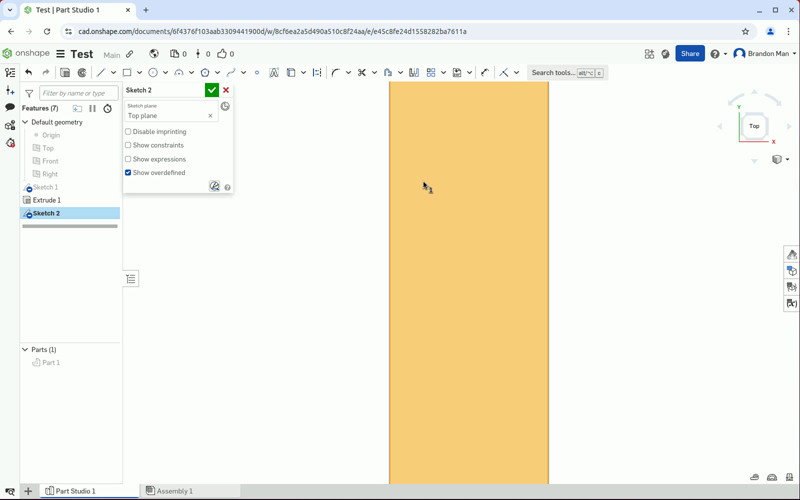
scroll(-6)
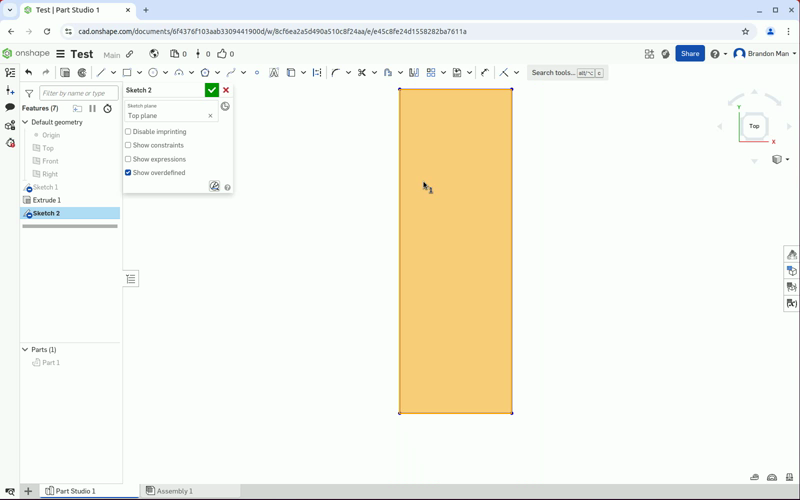
scroll(-6)
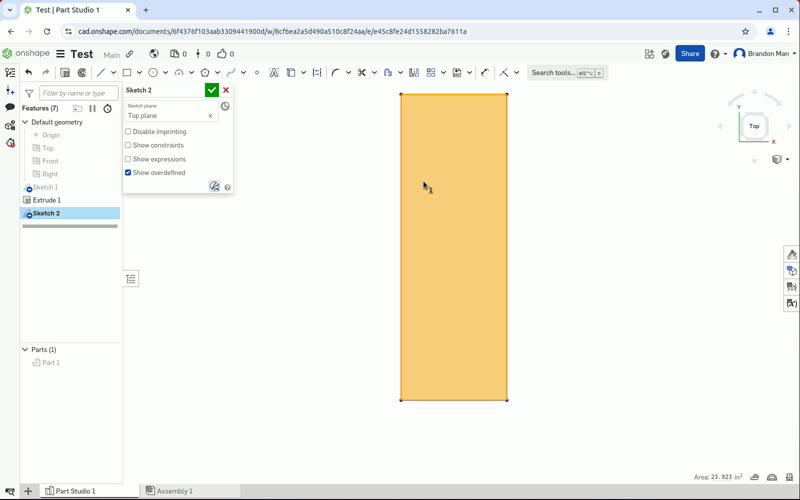
scroll(-6)
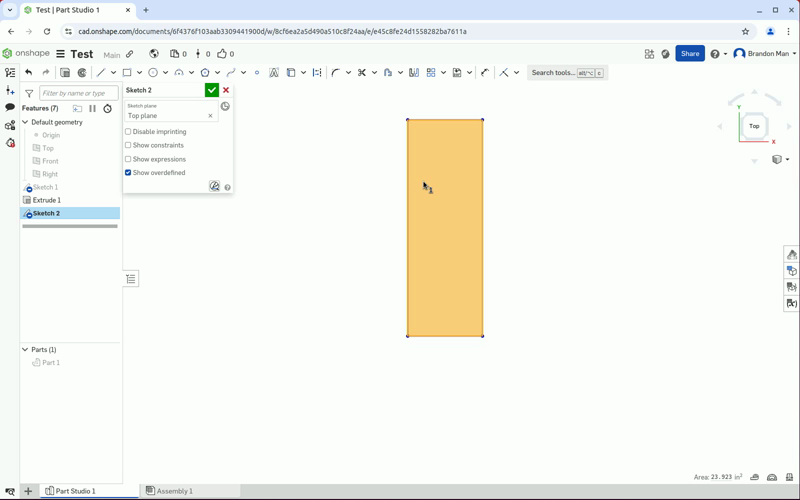
scroll(-6)
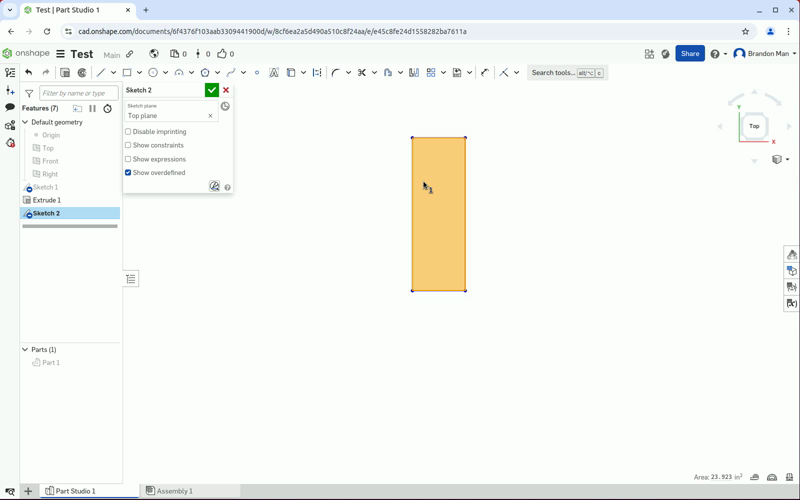
scroll(-6)
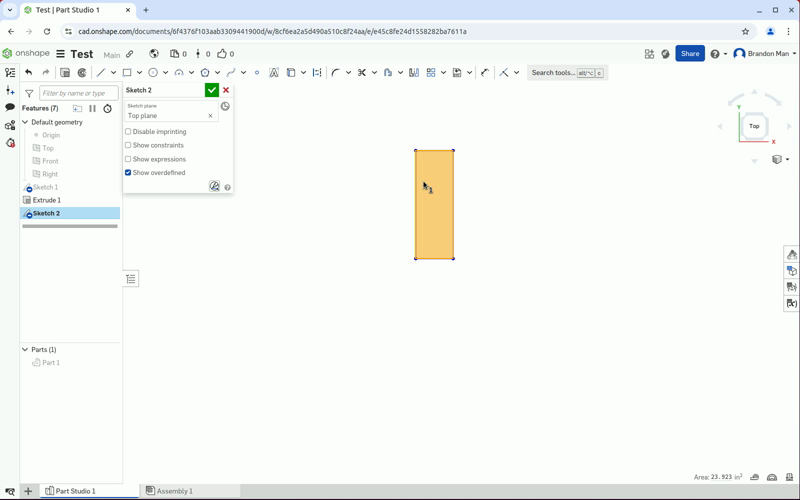
scroll(-6)
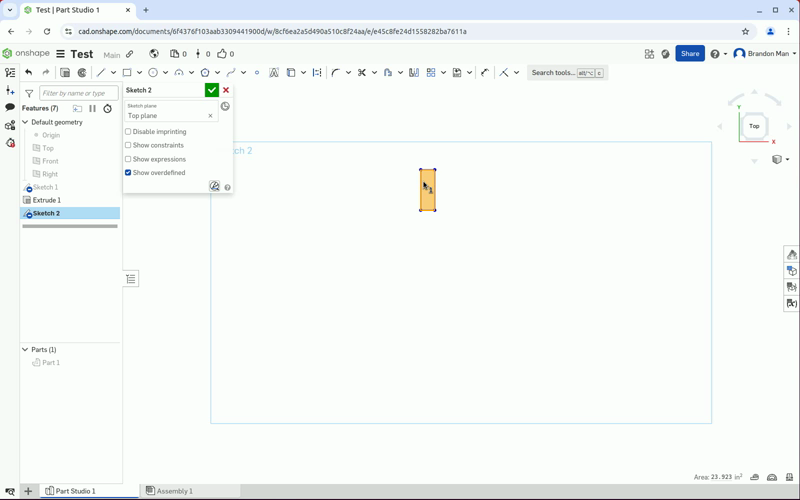
mouse_move(73, 352)
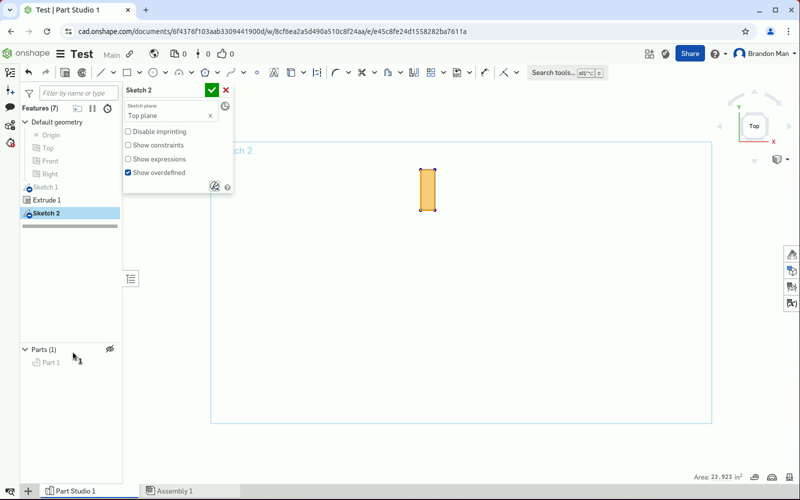
key(shift+y)
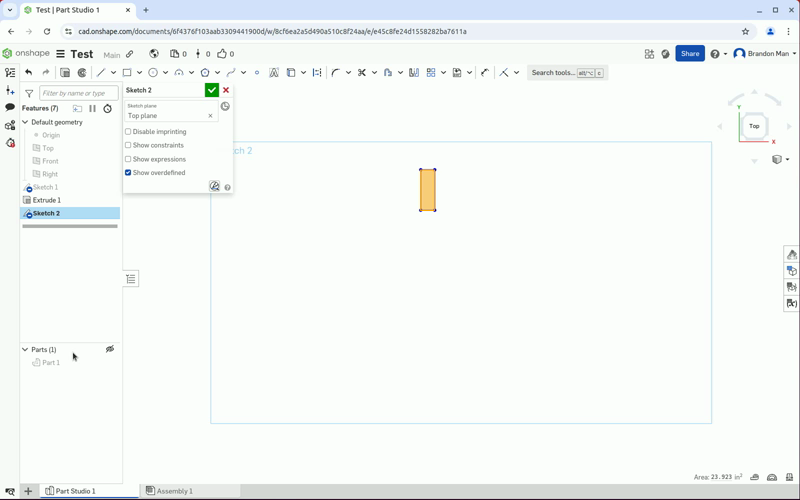
key(shift+e)
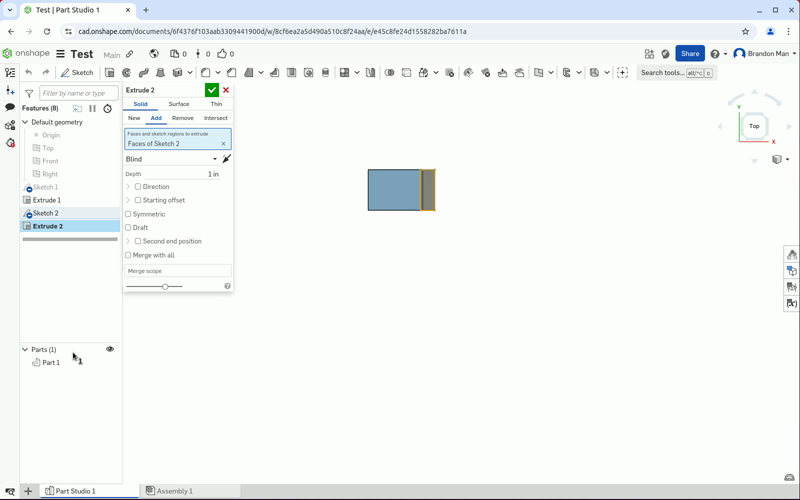
mouse_move(143, 106)
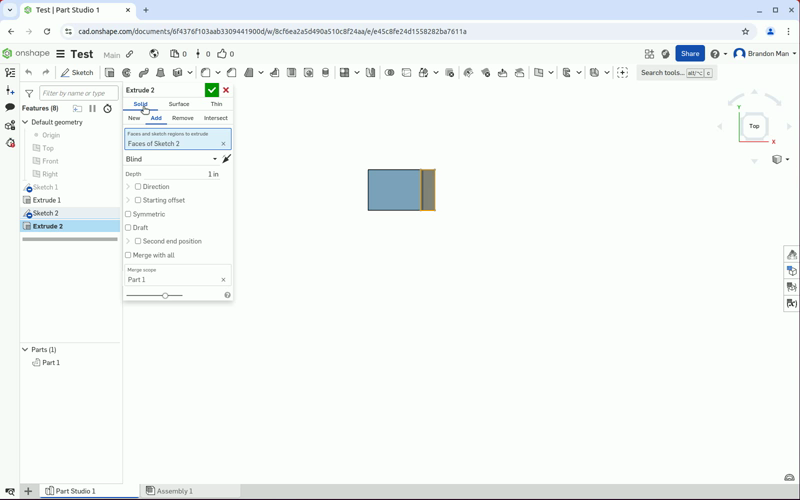
click(143, 106)
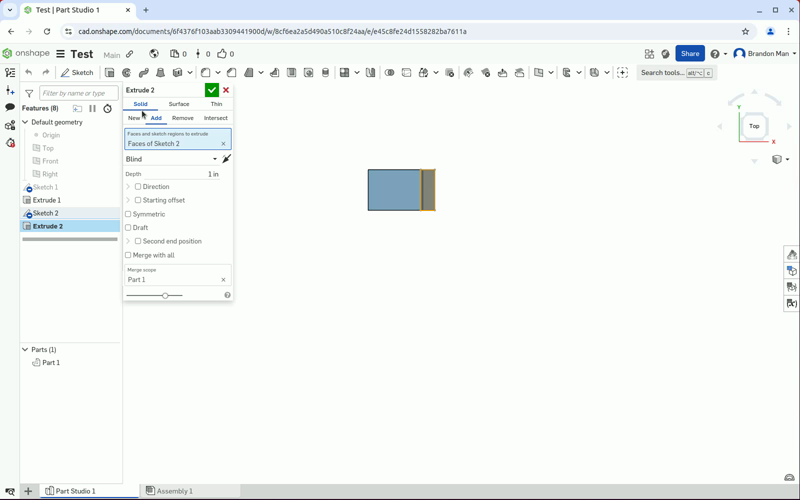
mouse_move(137, 120)
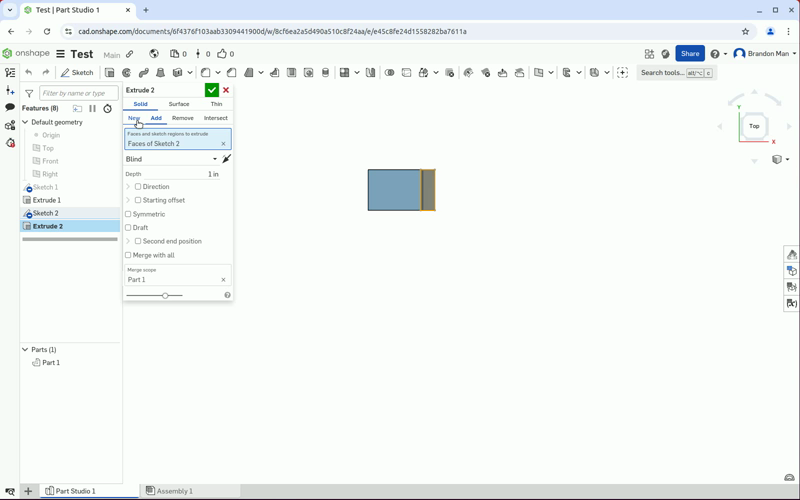
click(137, 120)
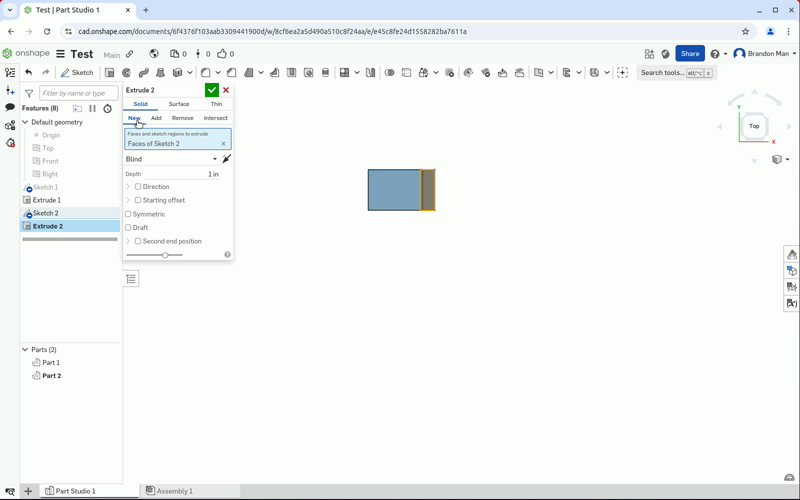
key(tab, 4)
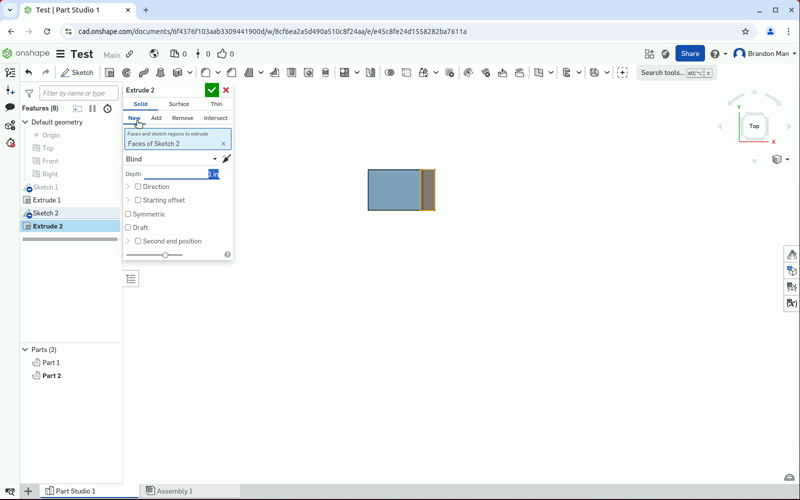
text(13.721)
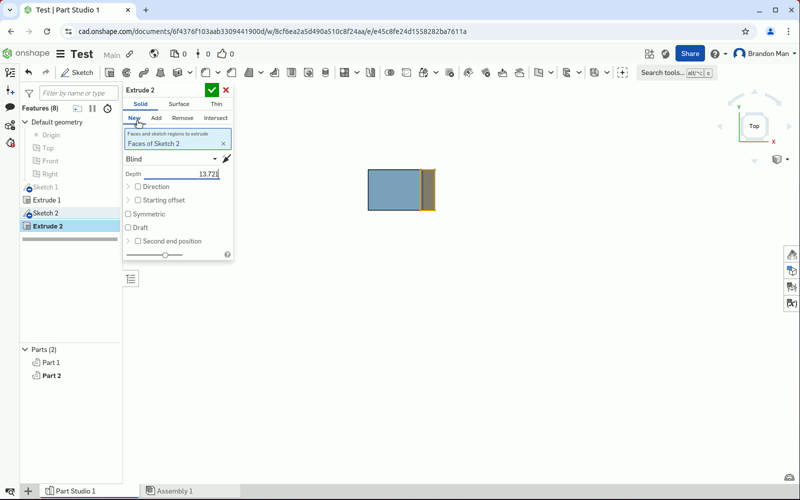
key(enter)
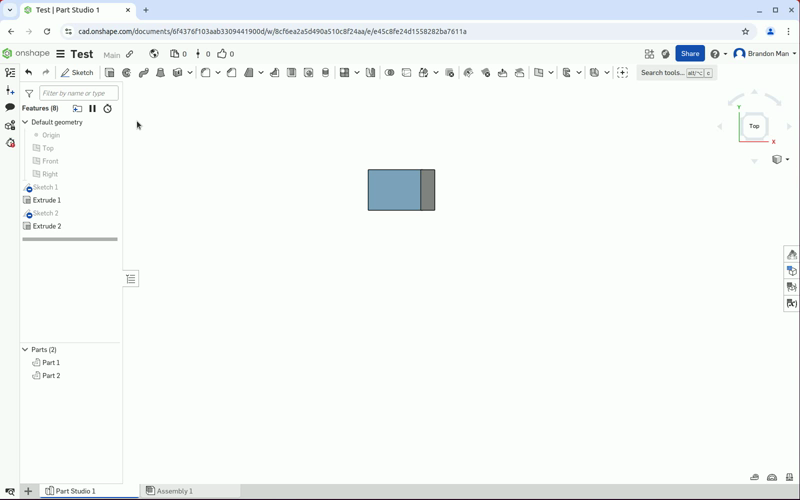
key(shift+h)
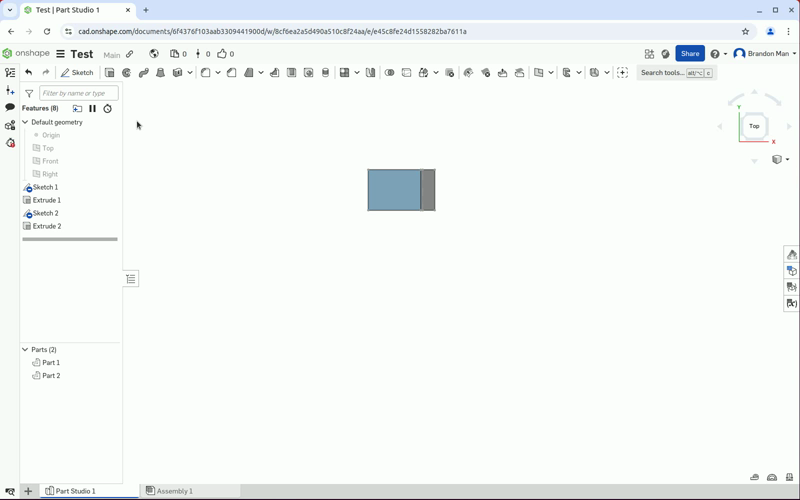
key(shift+h)
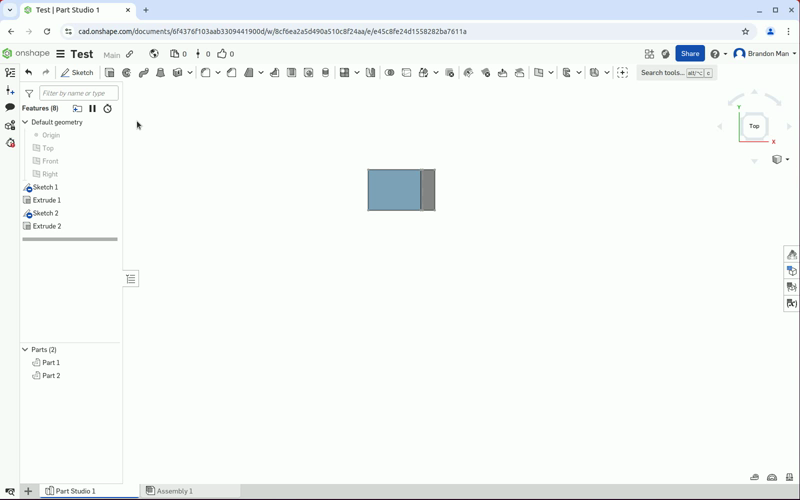
key(shift+7)
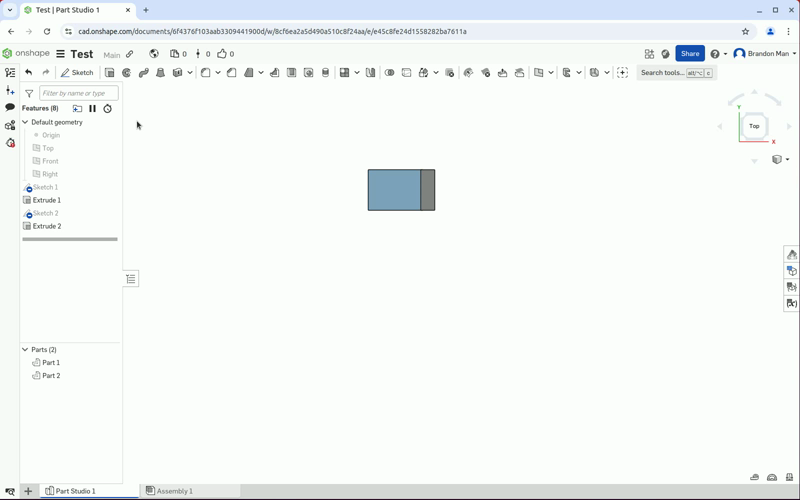
key(up, 3)
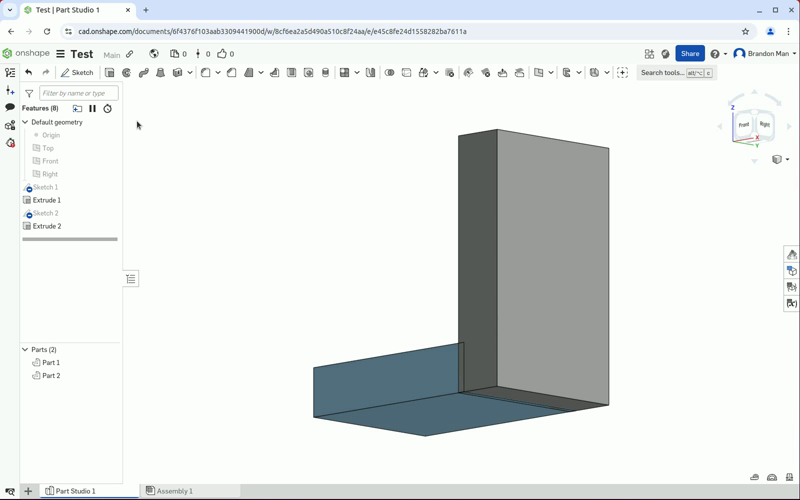
key(left, 3)
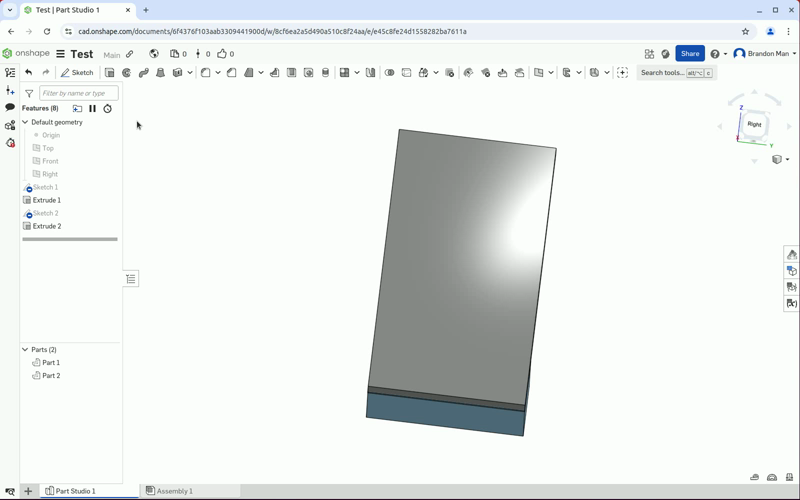
key(right, 3)
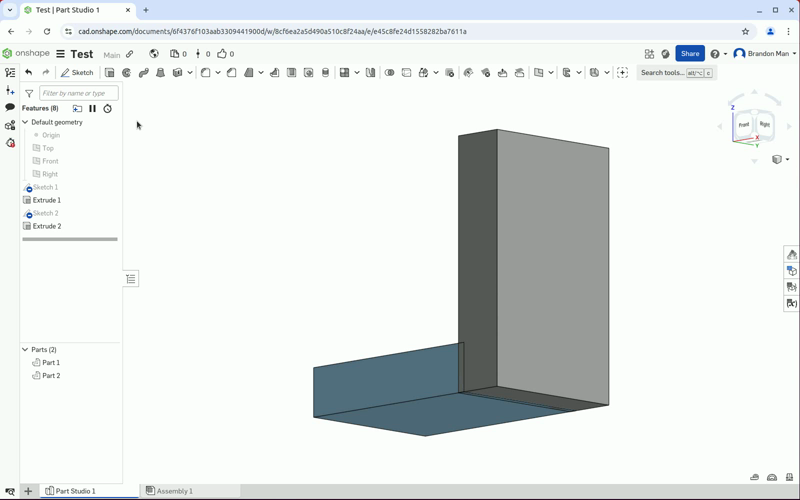
key(down, 3)
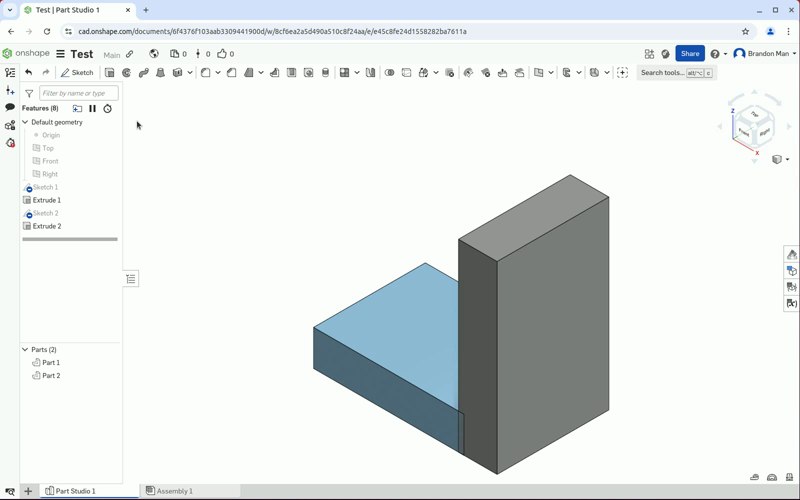
mouse_move(73, 189)
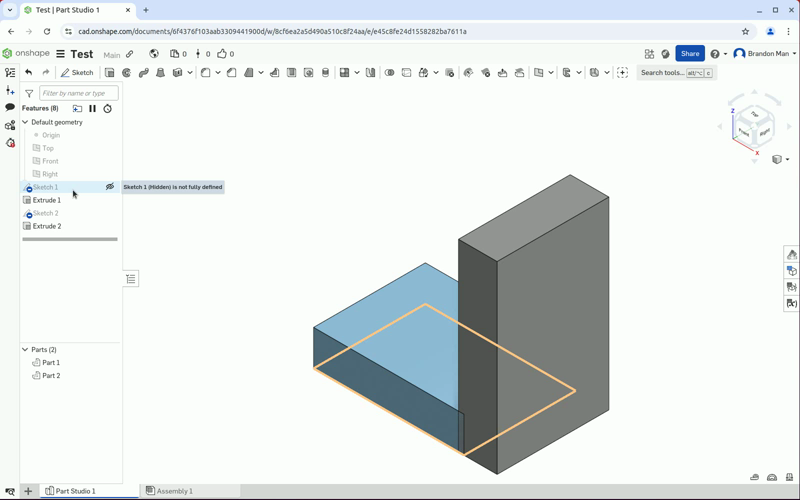
click(73, 189)